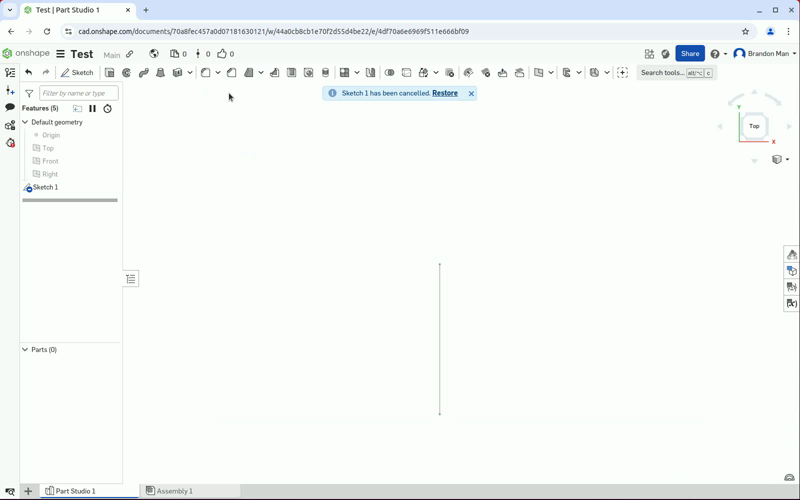
key(shift+h)
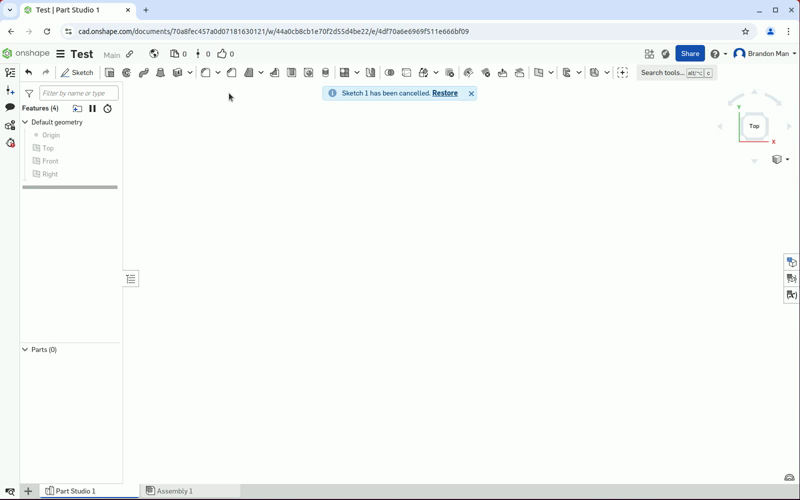
mouse_move(73, 352)
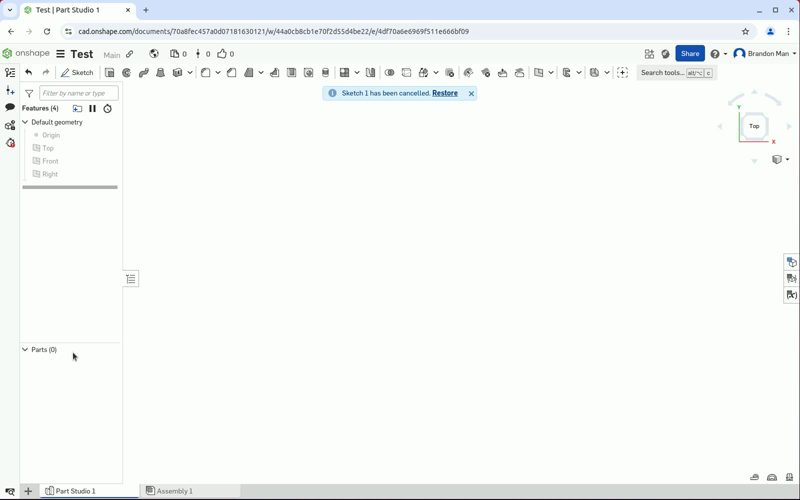
key(y)
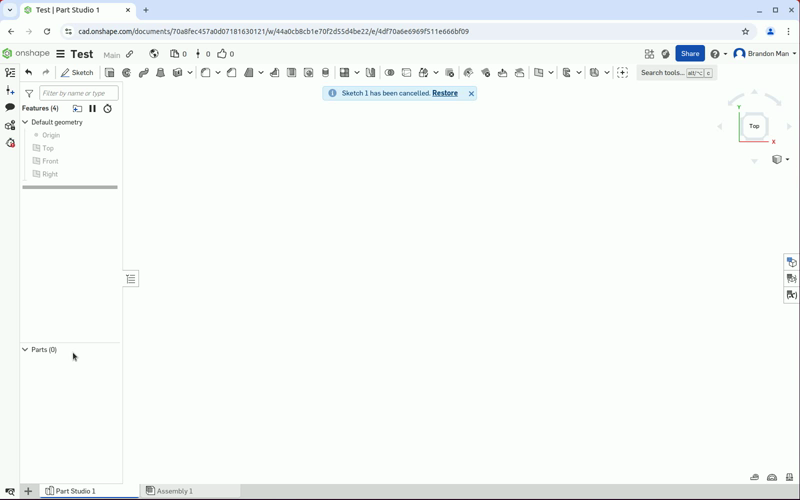
key(shift+p)
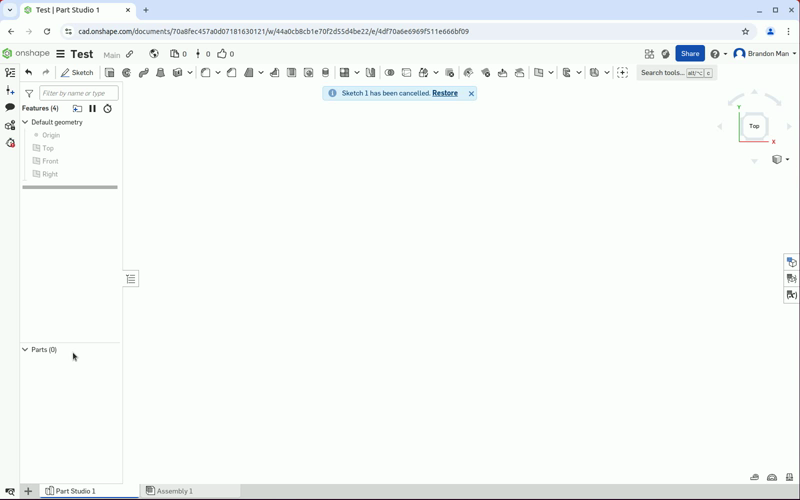
key(space)
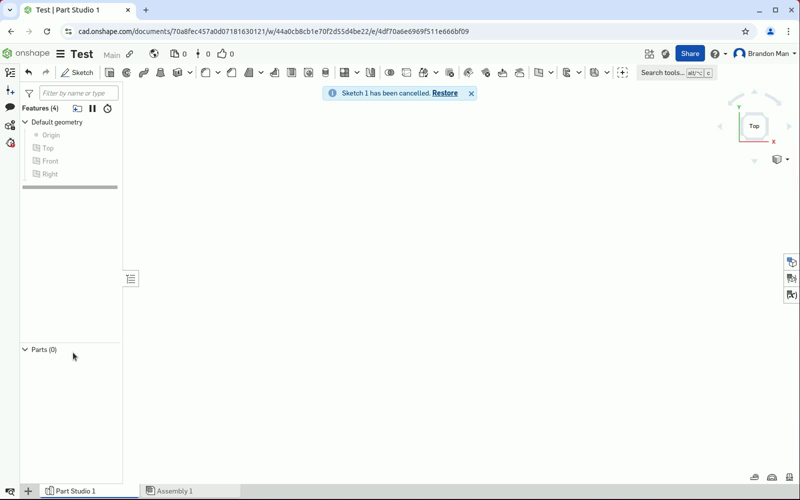
key_down(shift)
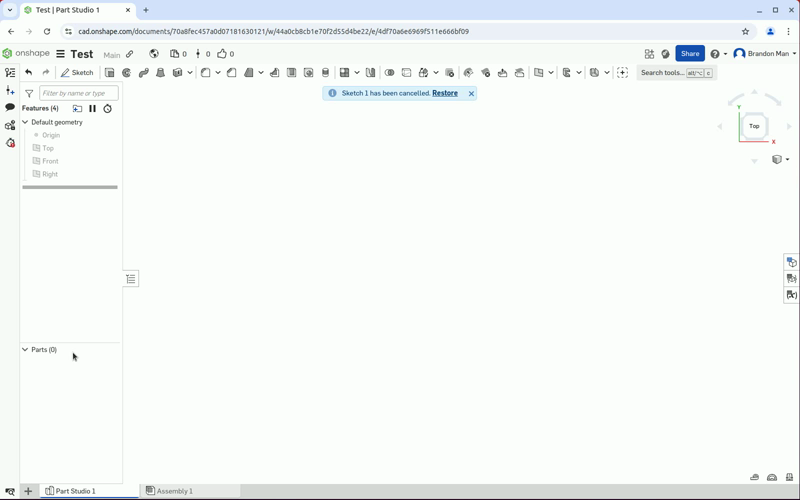
key(up)
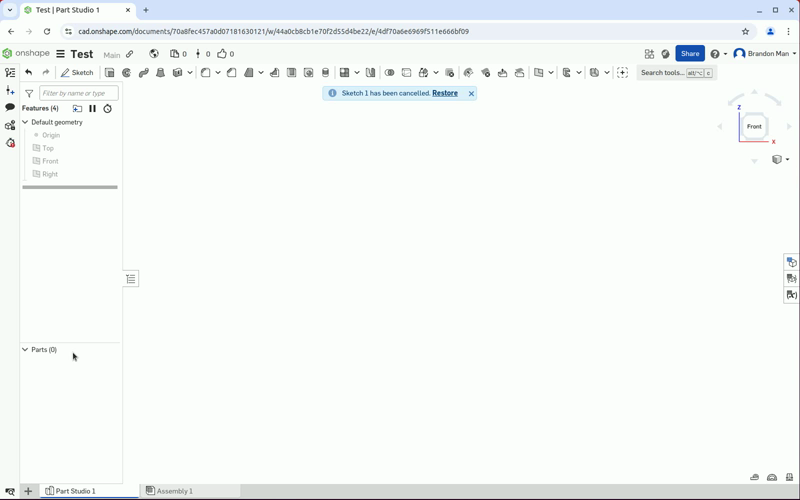
key_up(shift)
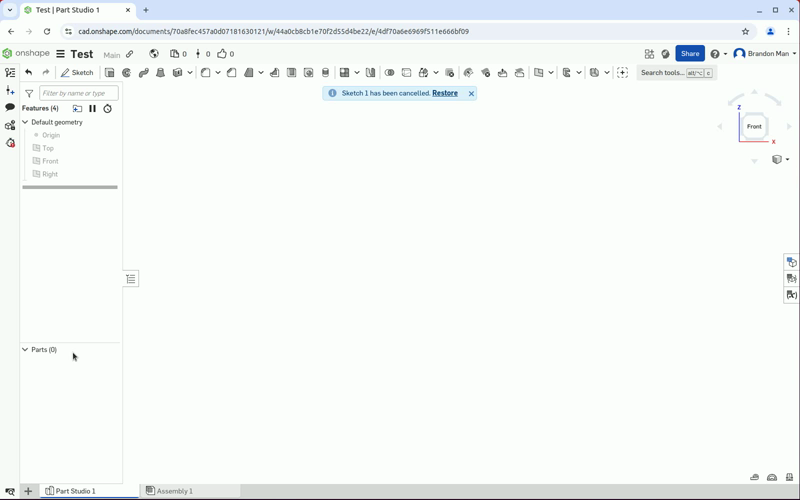
mouse_move(73, 352)
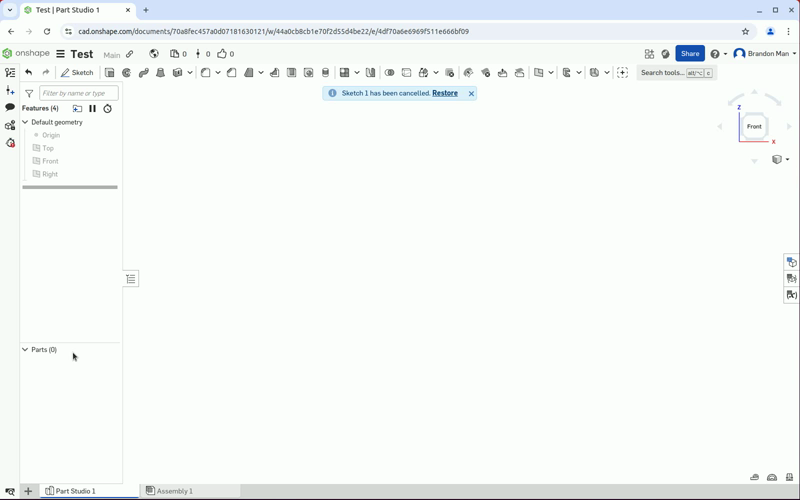
key(shift+y)
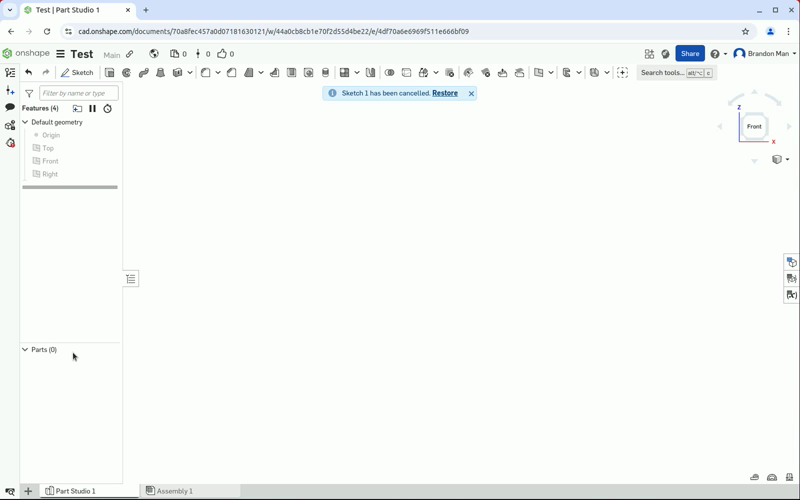
key(shift+s)
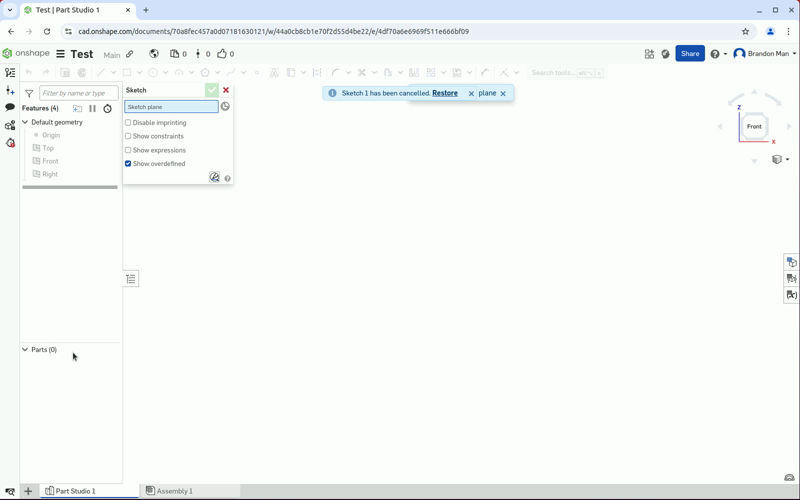
mouse_move(73, 163)
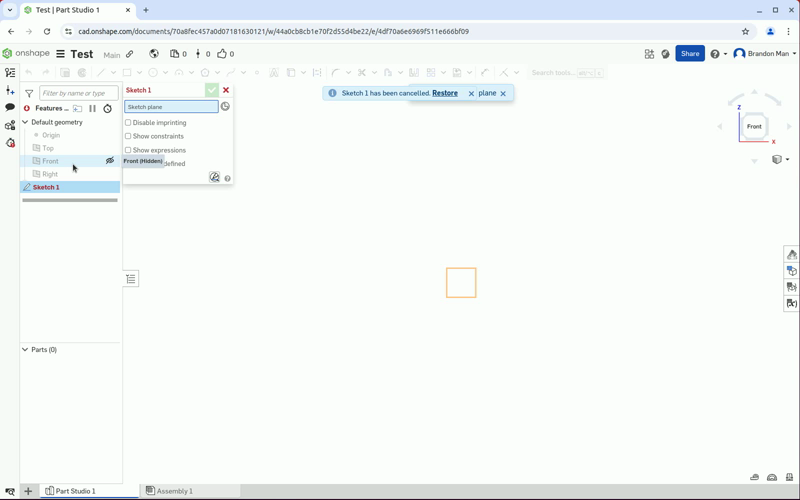
click(73, 163)
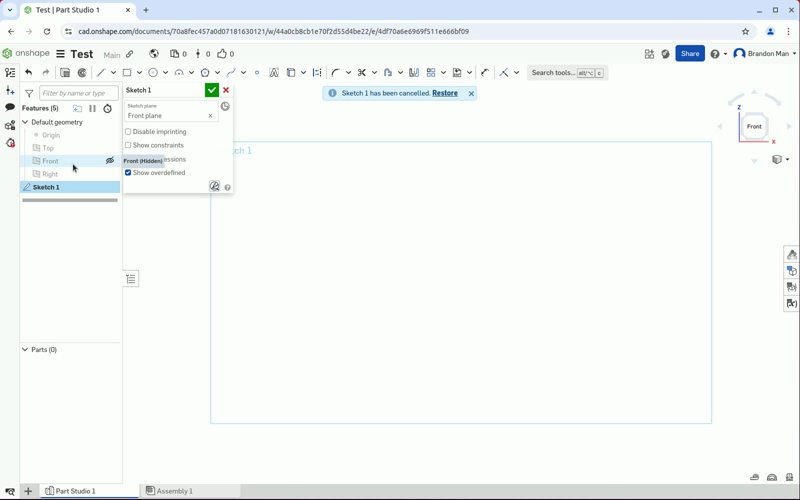
mouse_move(73, 352)
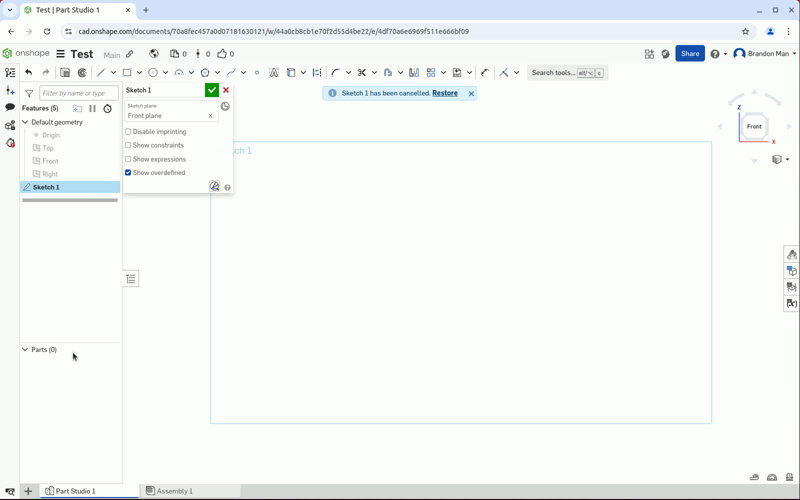
key(y)
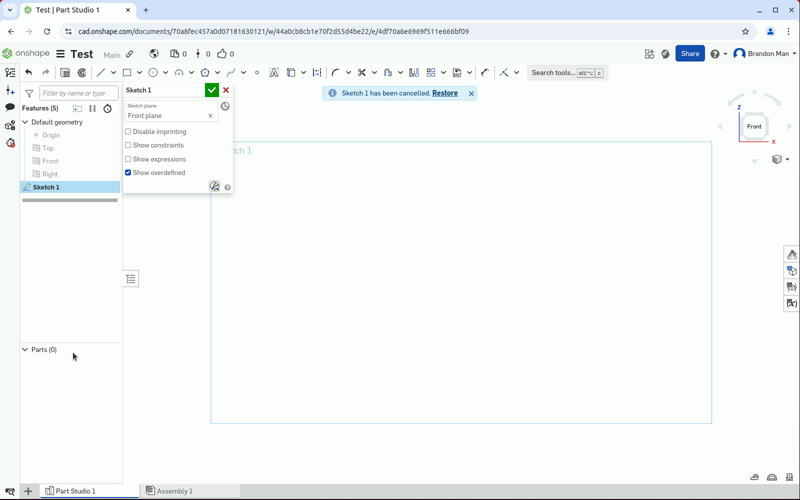
key(l)
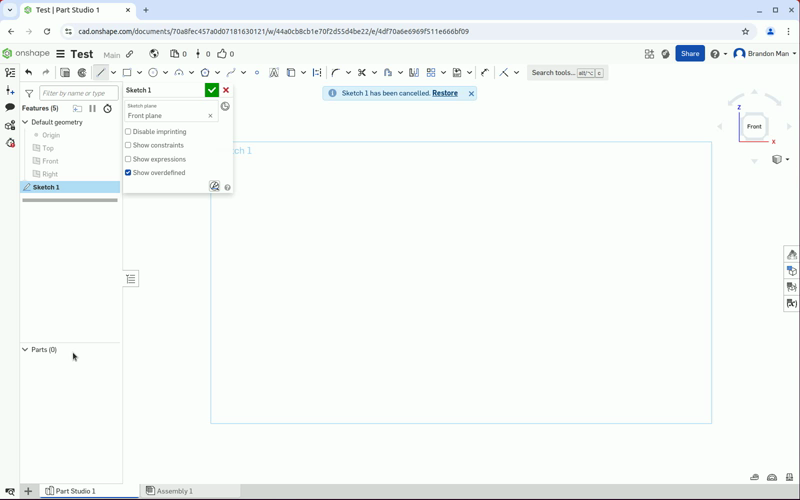
key_down(shift)
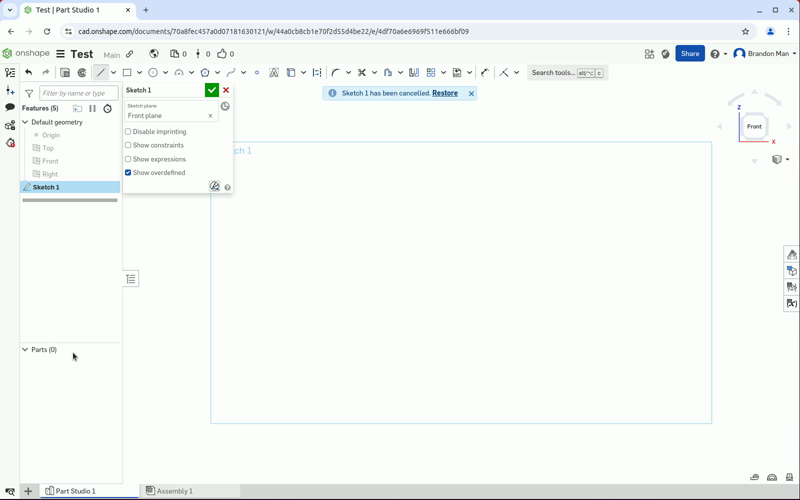
mouse_move(386, 354)
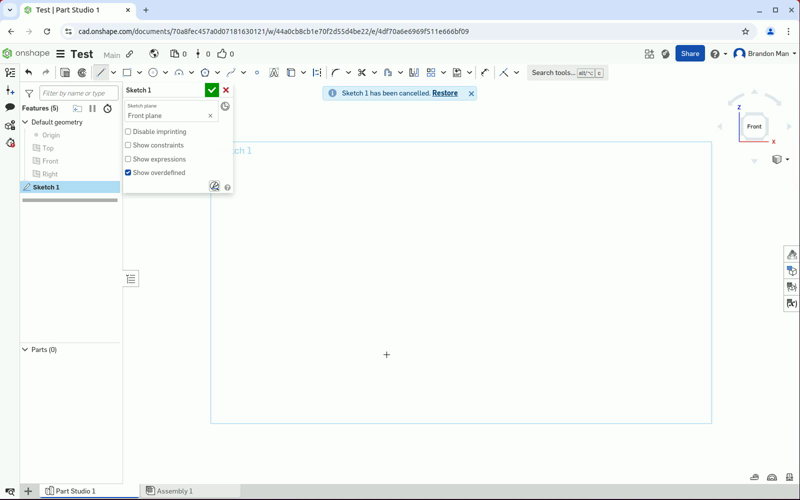
click(386, 354)
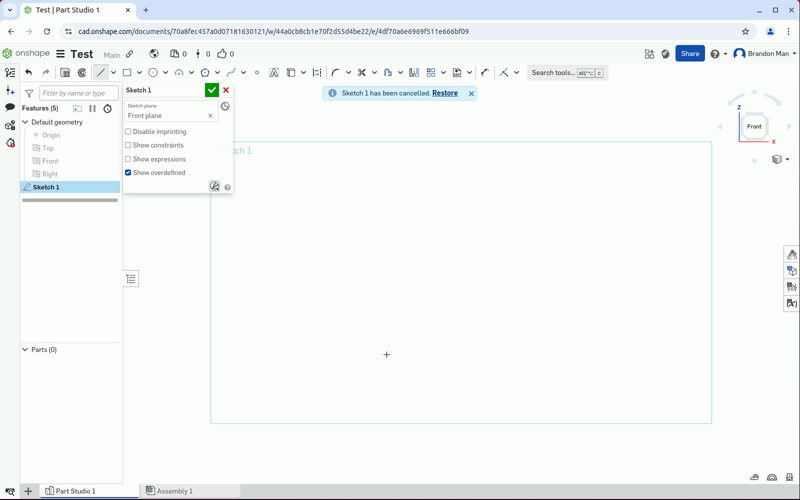
key_up(shift)
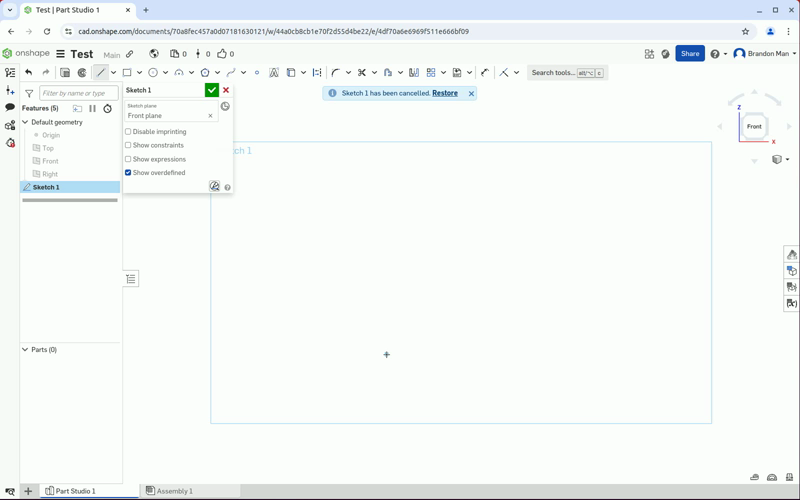
key_down(shift)
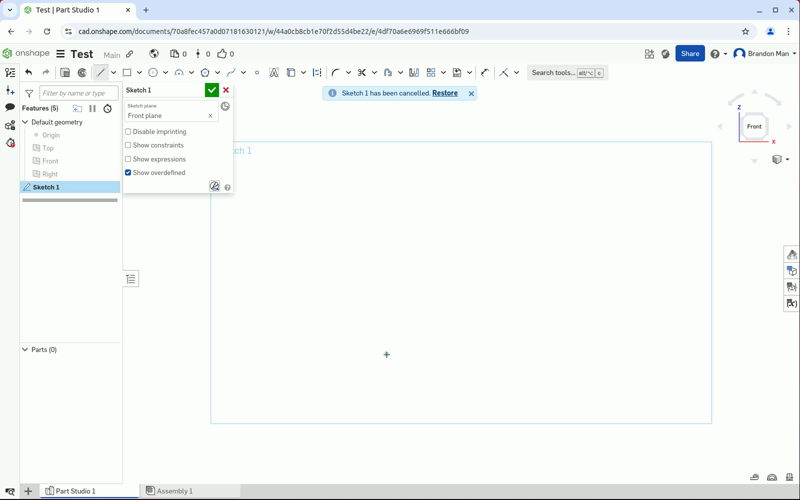
mouse_move(499, 354)
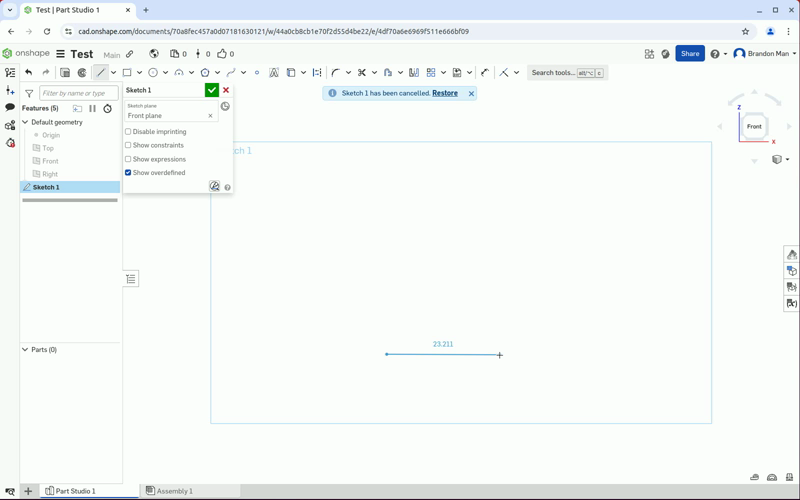
click(499, 354)
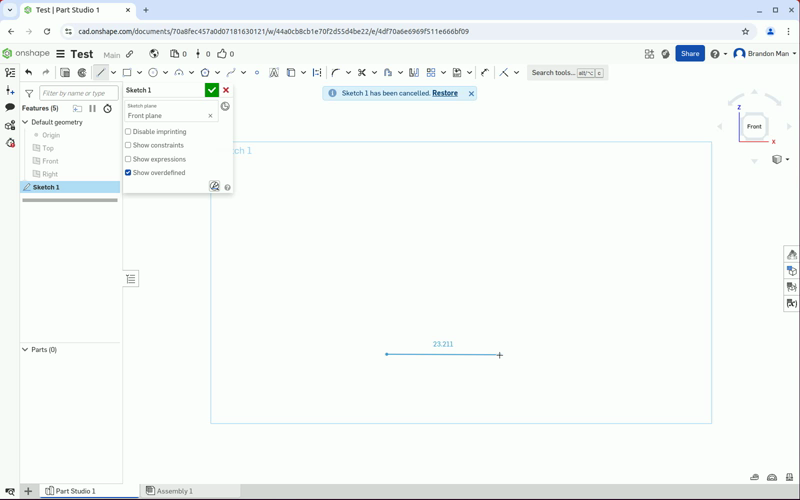
key_up(shift)
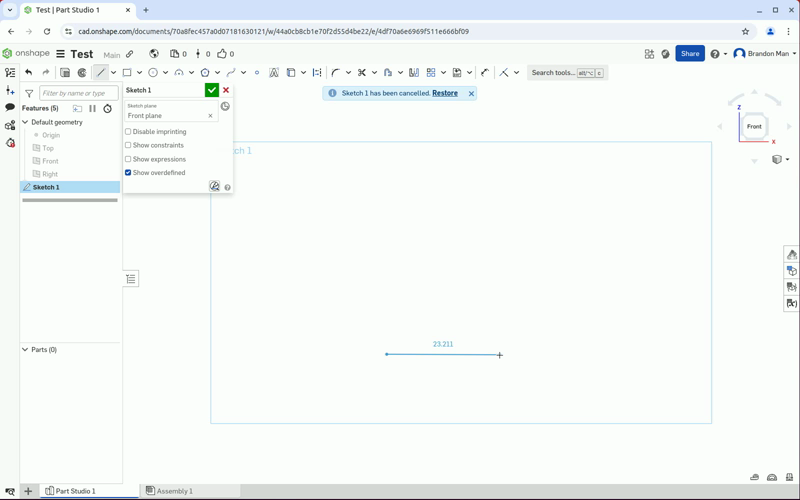
key_down(shift)
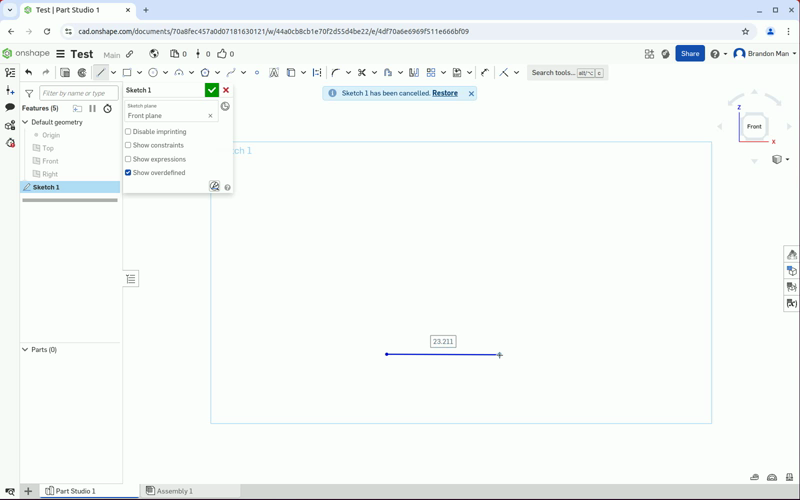
mouse_move(499, 264)
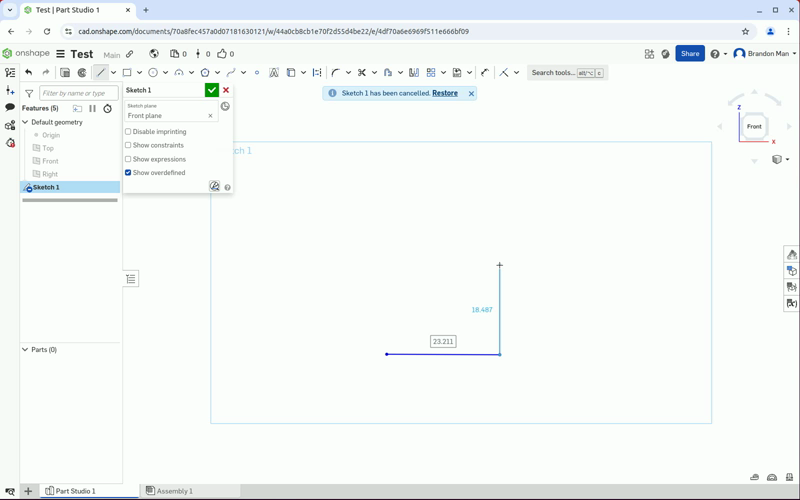
click(499, 264)
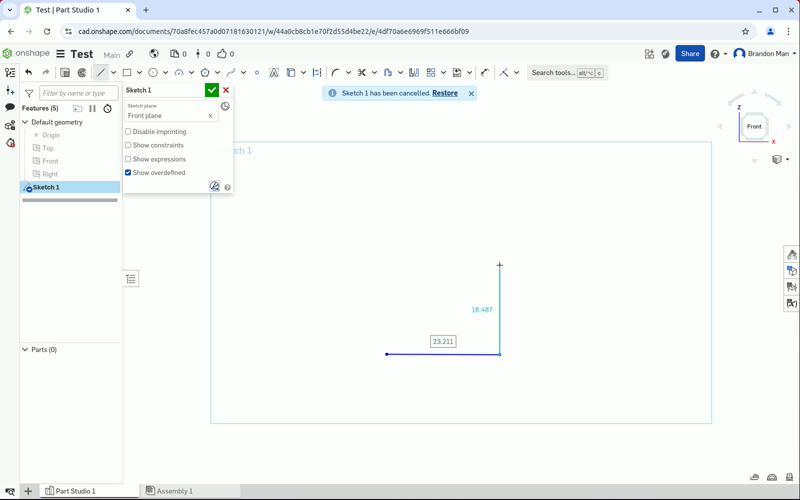
key_up(shift)
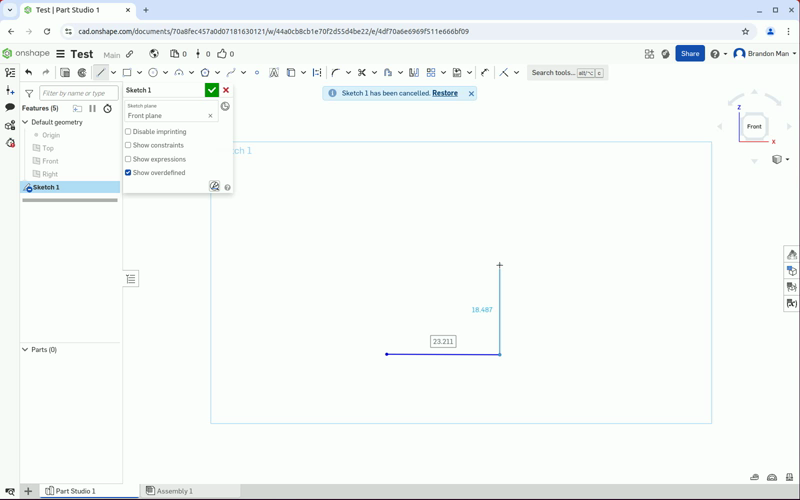
key_down(shift)
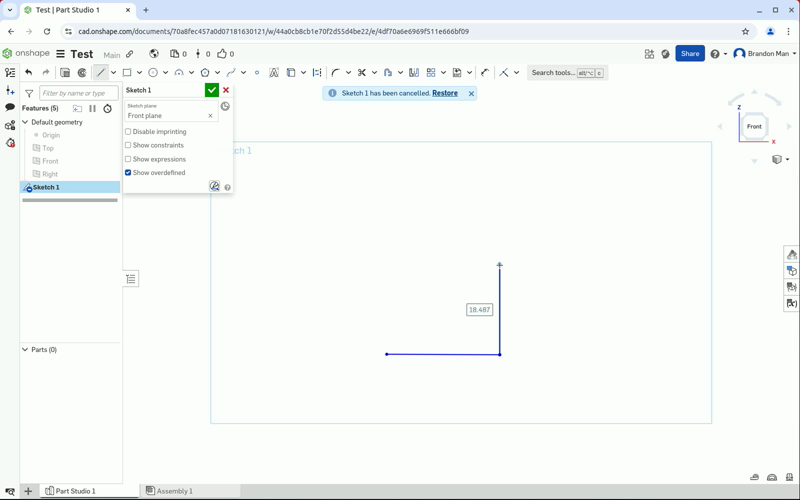
mouse_move(386, 264)
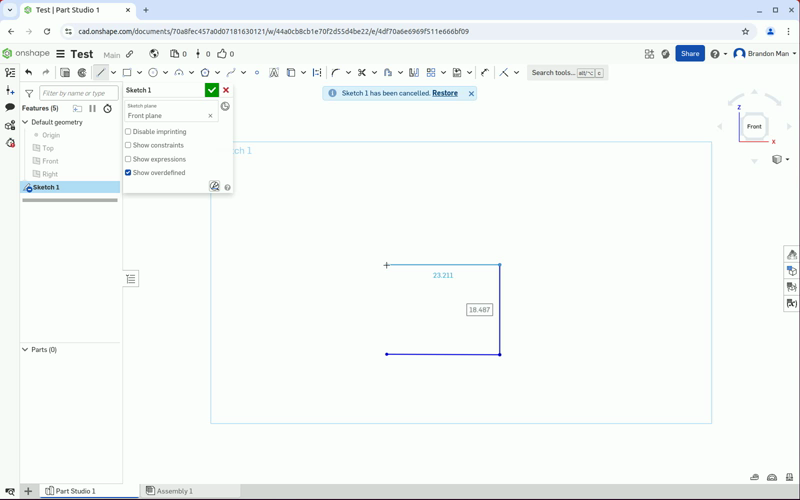
click(386, 264)
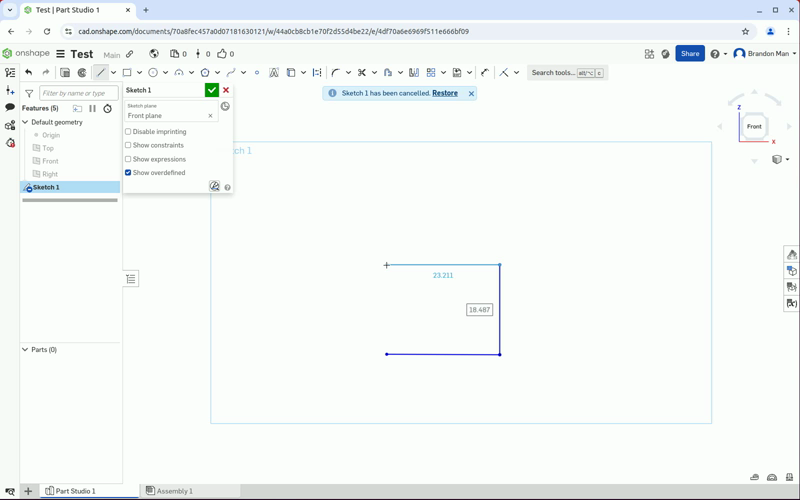
key_up(shift)
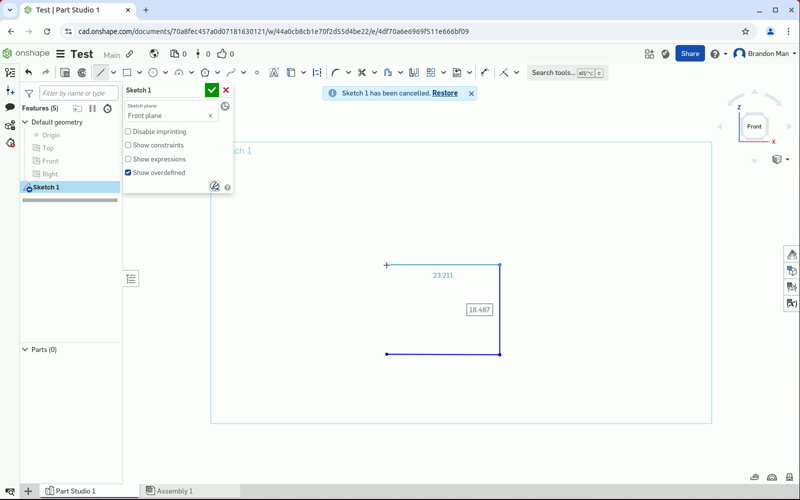
key_down(shift)
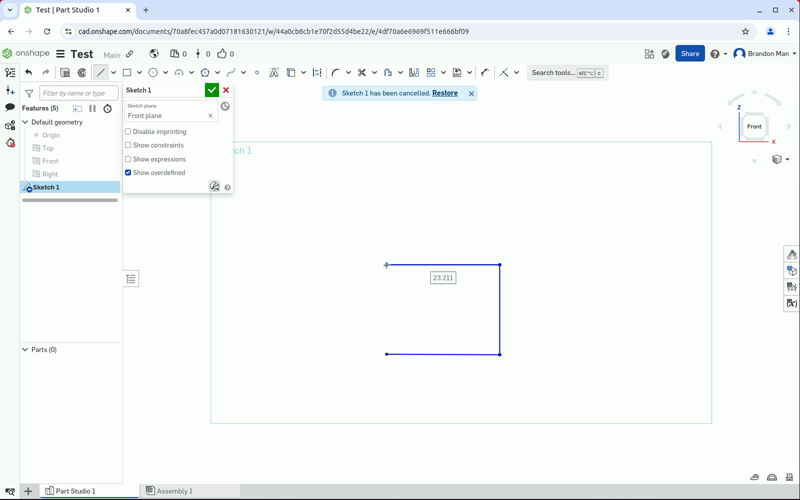
mouse_move(386, 354)
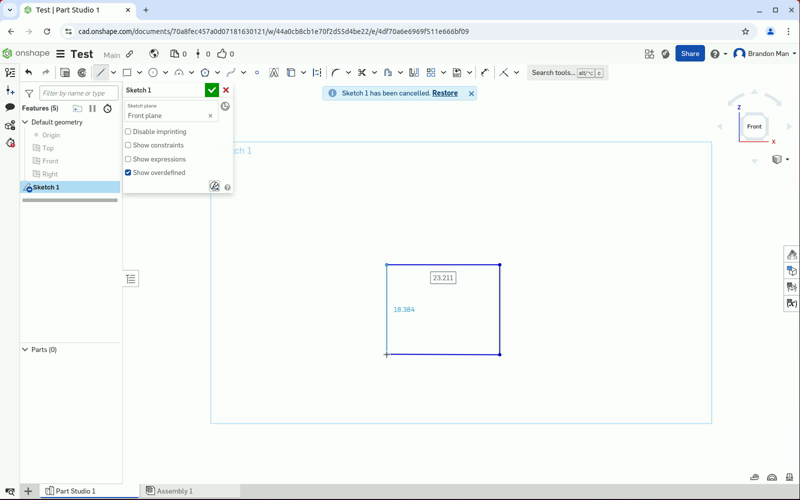
key_up(shift)
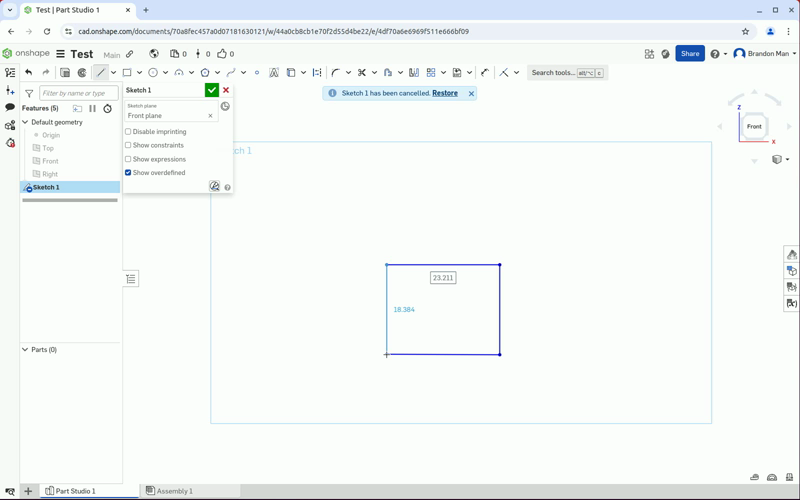
click(386, 354)
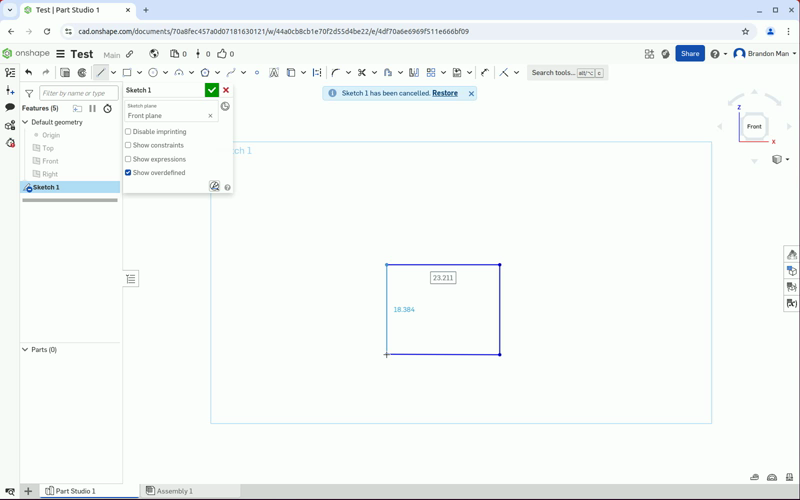
key(esc)
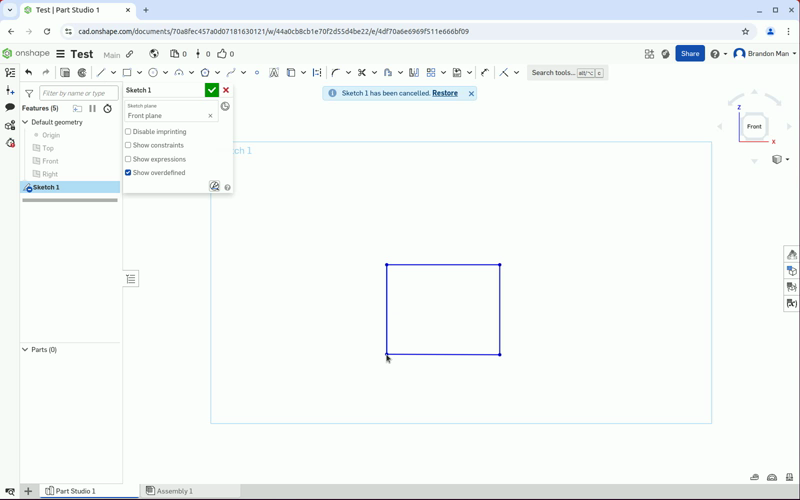
mouse_move(397, 293)
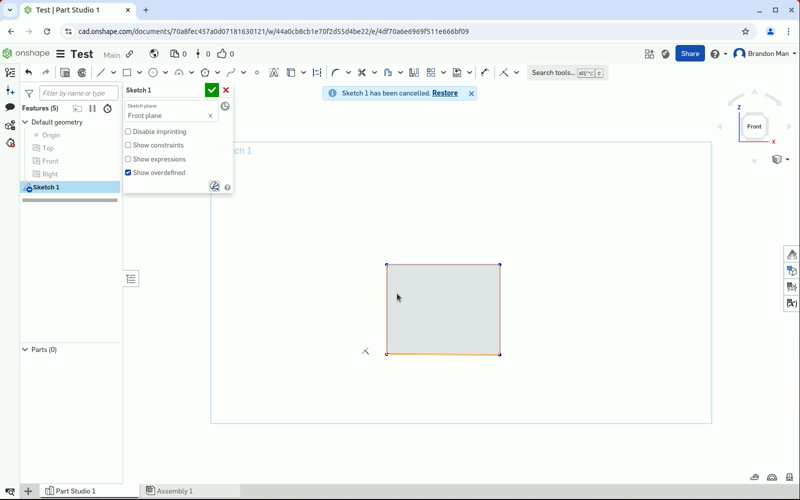
click(397, 293)
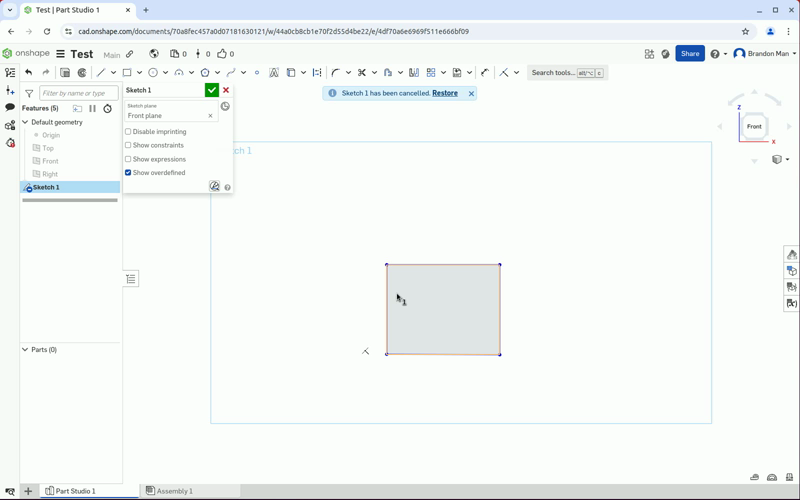
mouse_move(73, 352)
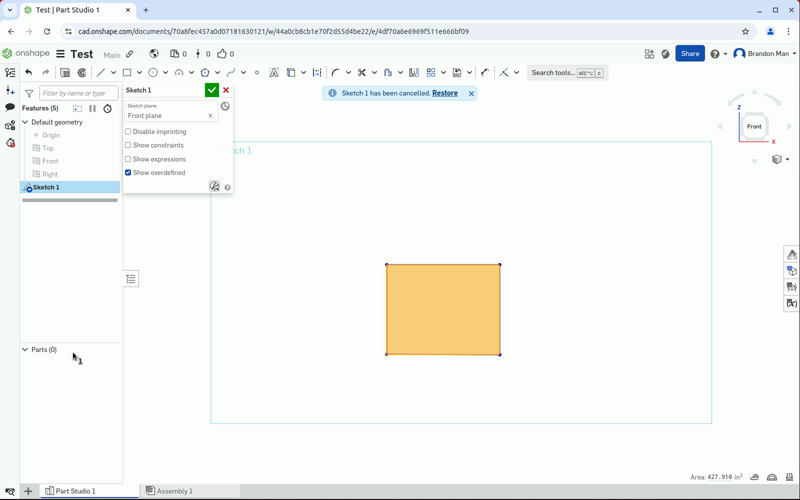
key(shift+y)
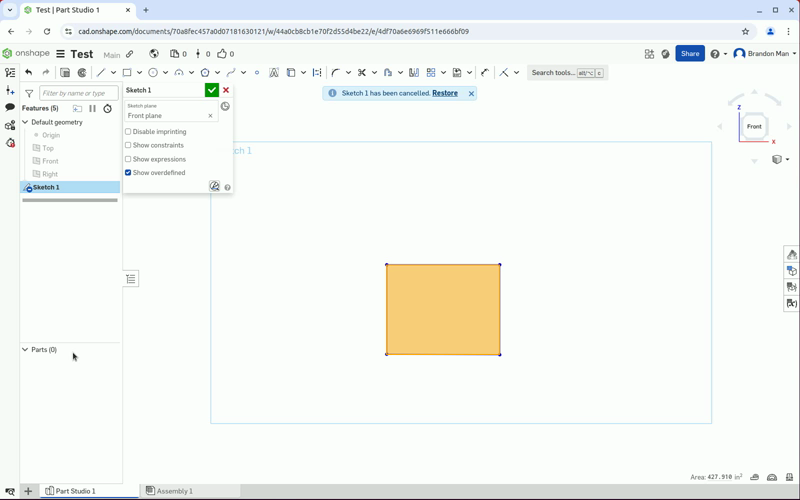
key(shift+e)
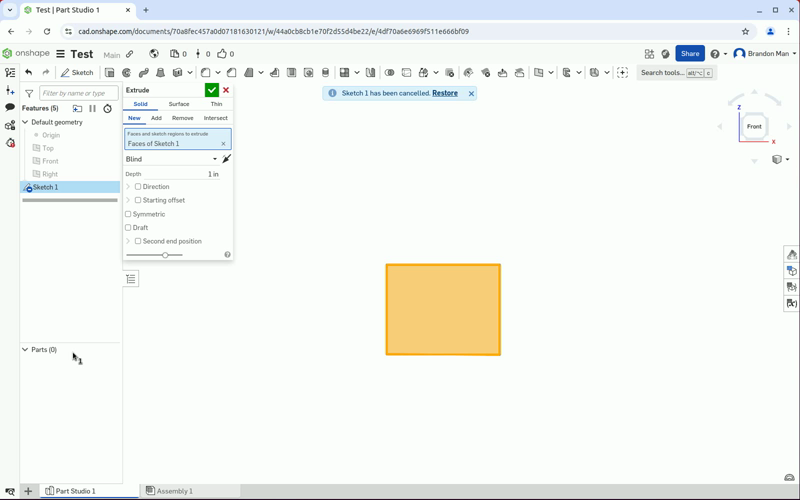
mouse_move(143, 106)
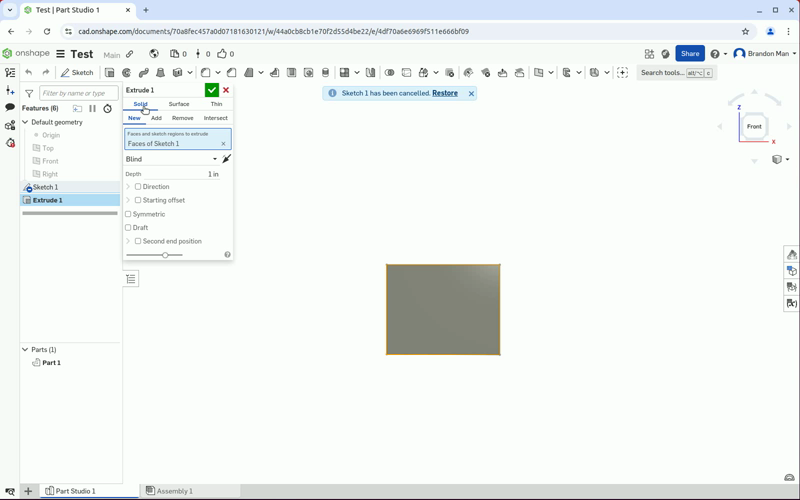
click(143, 106)
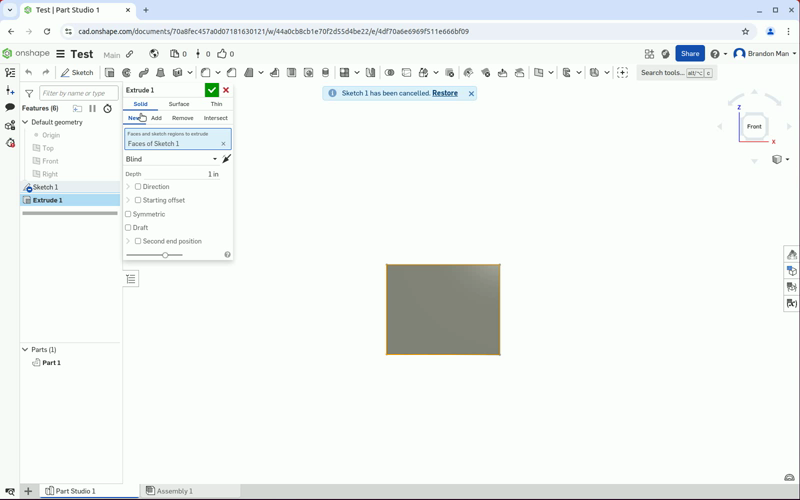
mouse_move(137, 120)
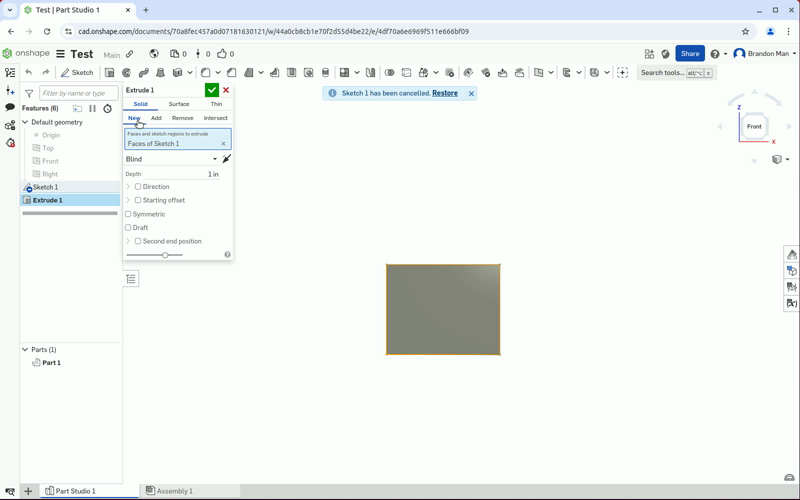
click(137, 120)
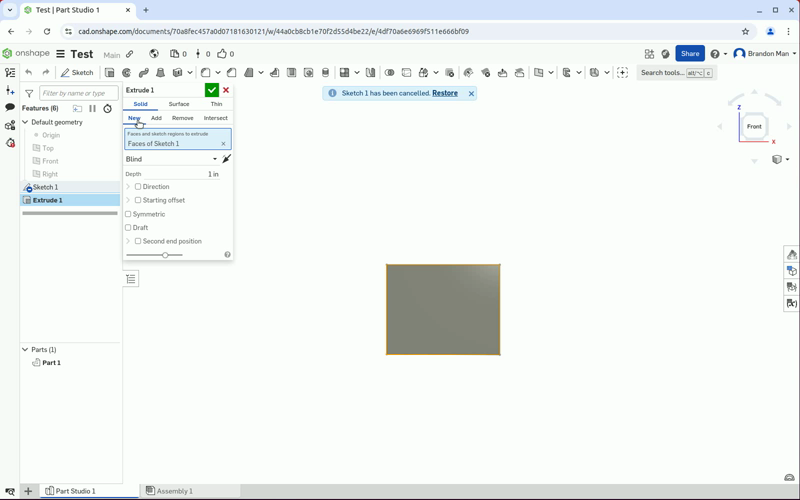
key(tab, 4)
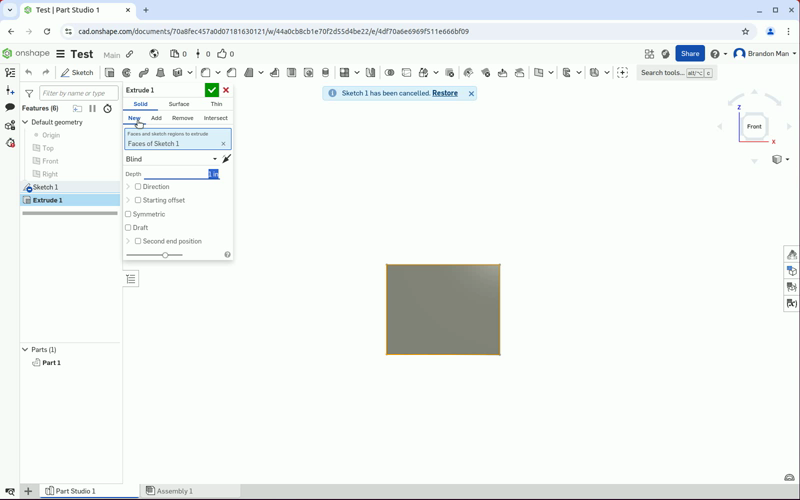
text(23.108)
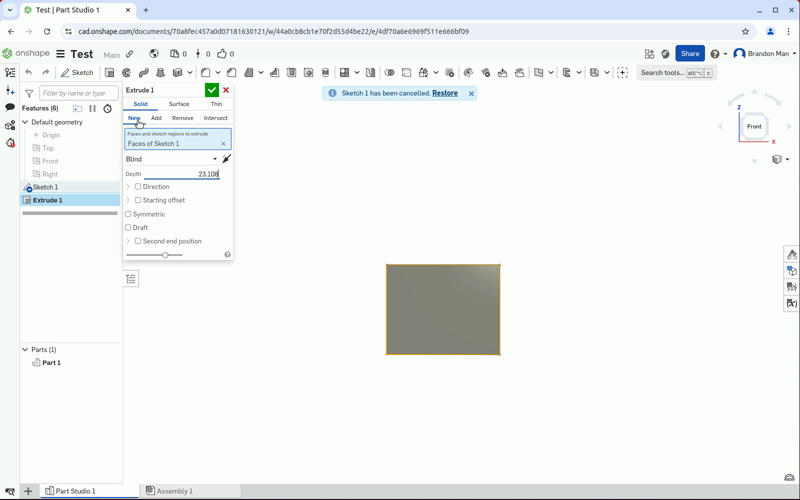
key(enter)
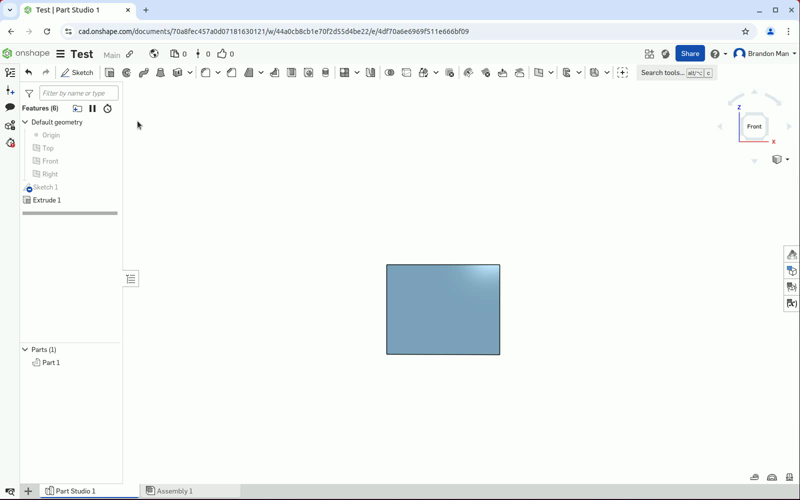
key(shift+h)
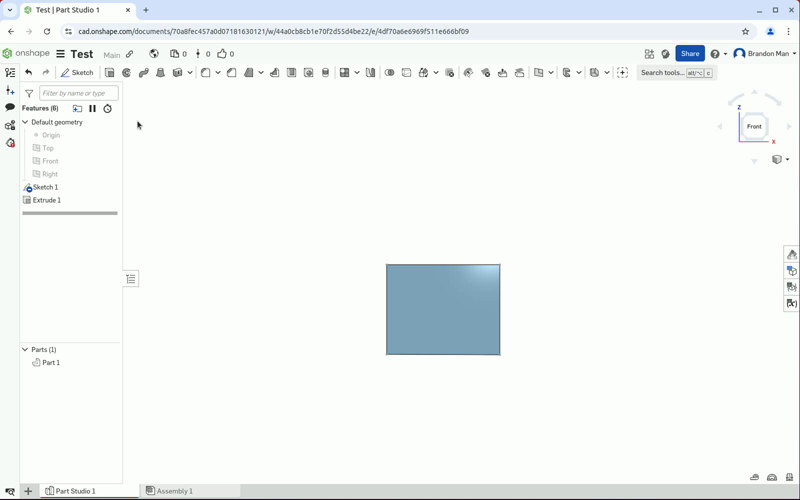
key(shift+h)
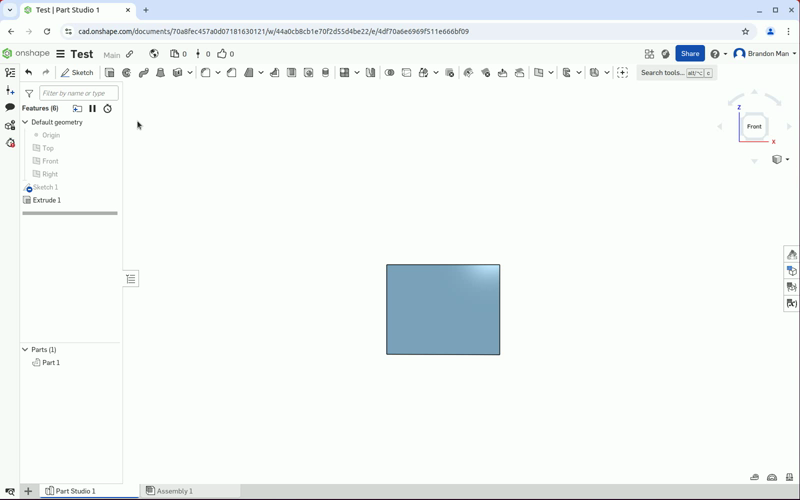
mouse_move(73, 189)
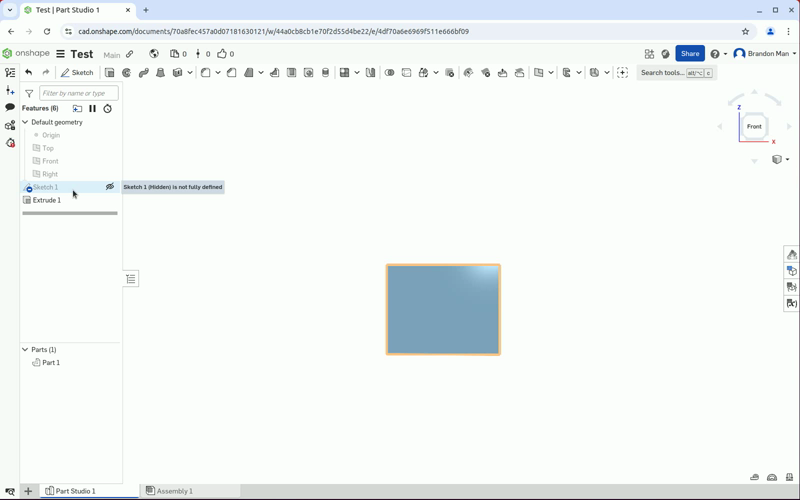
click(73, 189)
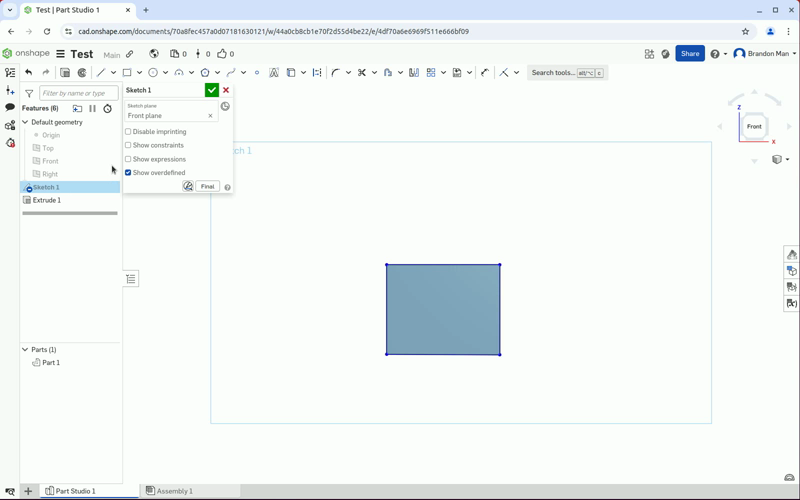
mouse_move(229, 92)
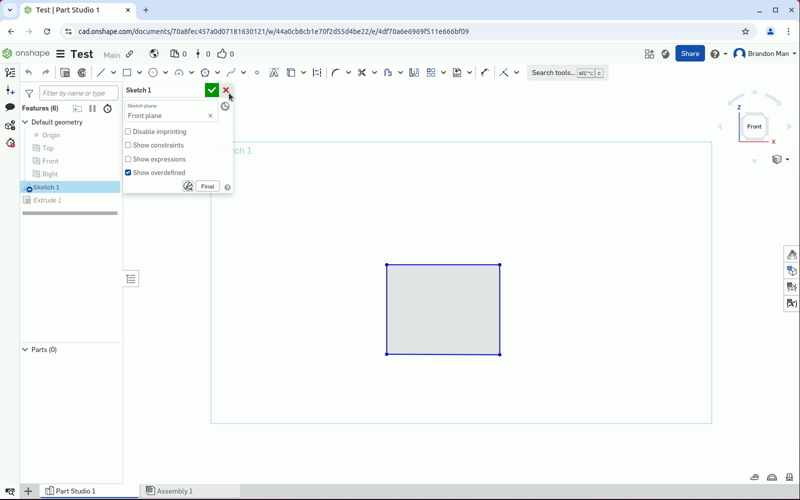
click(229, 92)
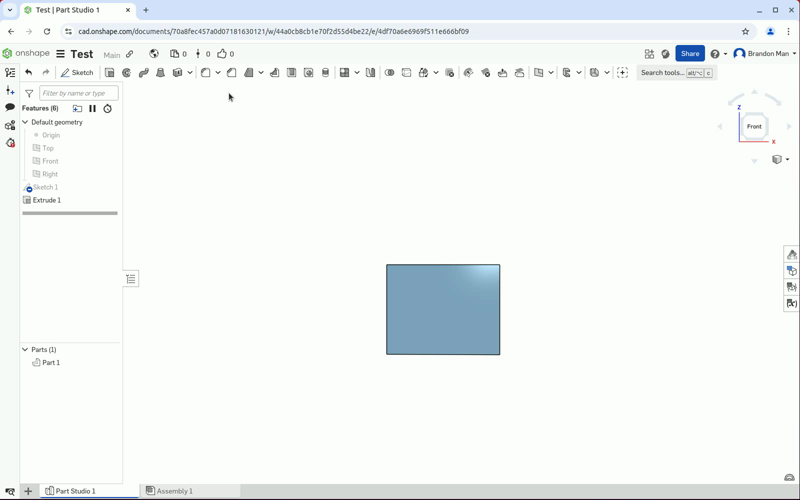
mouse_move(73, 352)
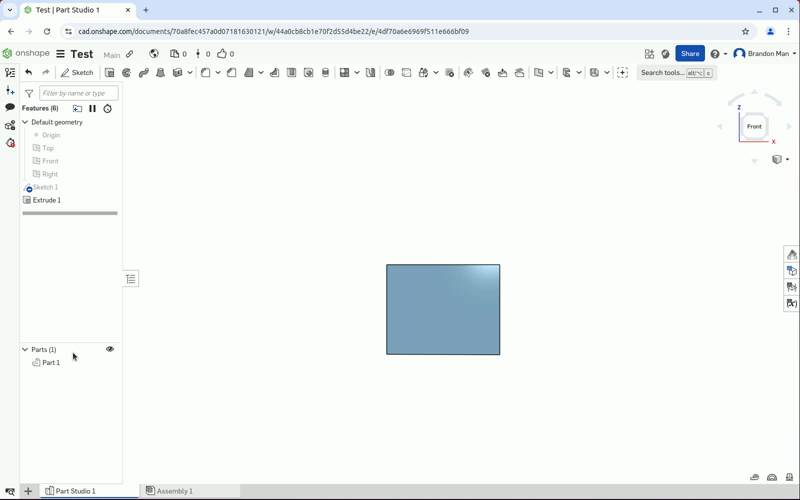
key(y)
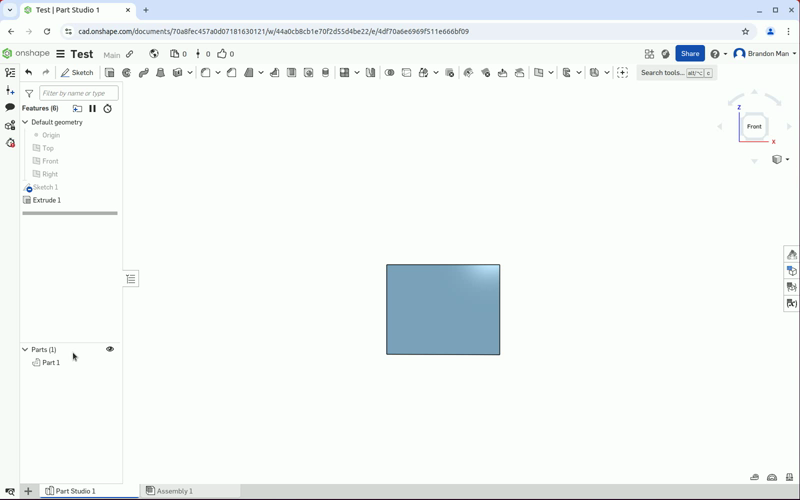
key(shift+p)
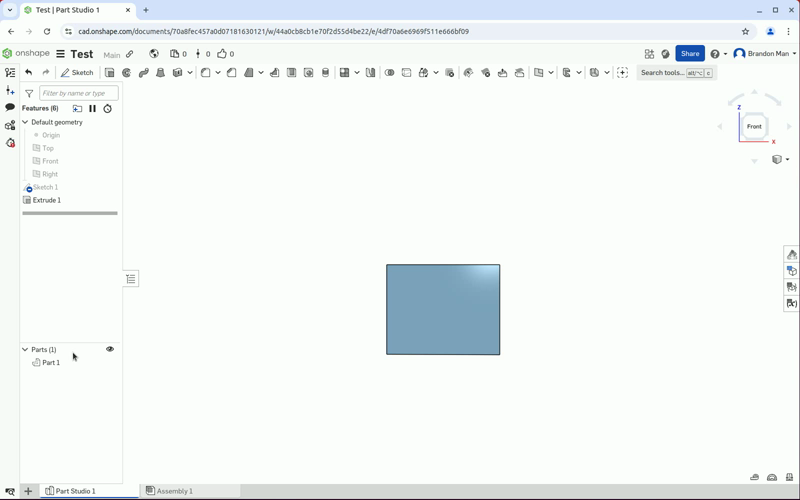
key(space)
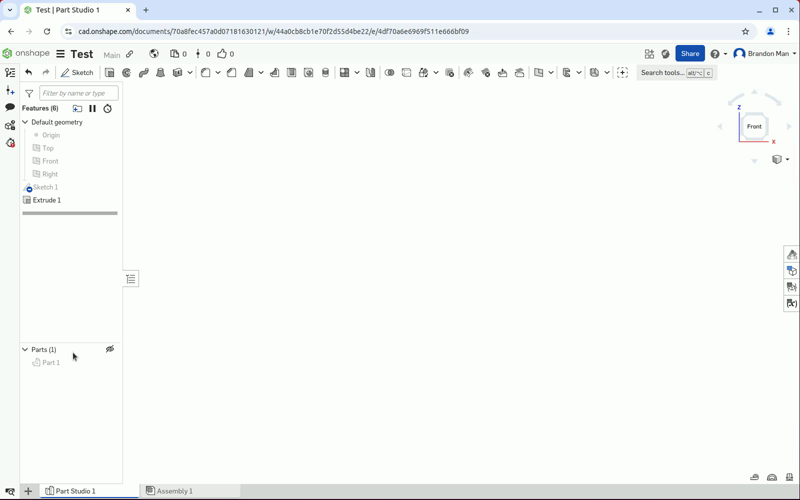
key_down(shift)
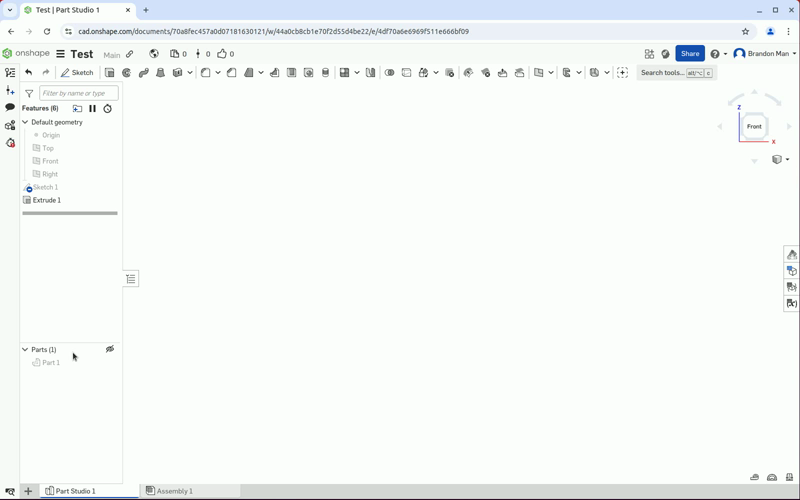
key(down)
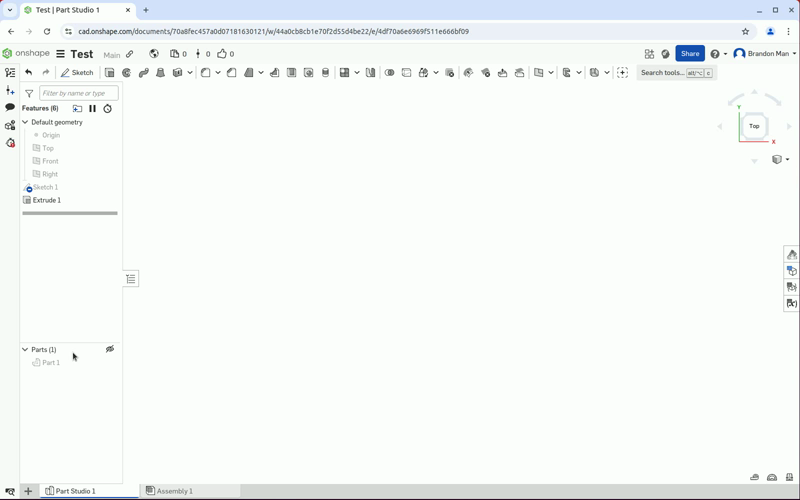
key_up(shift)
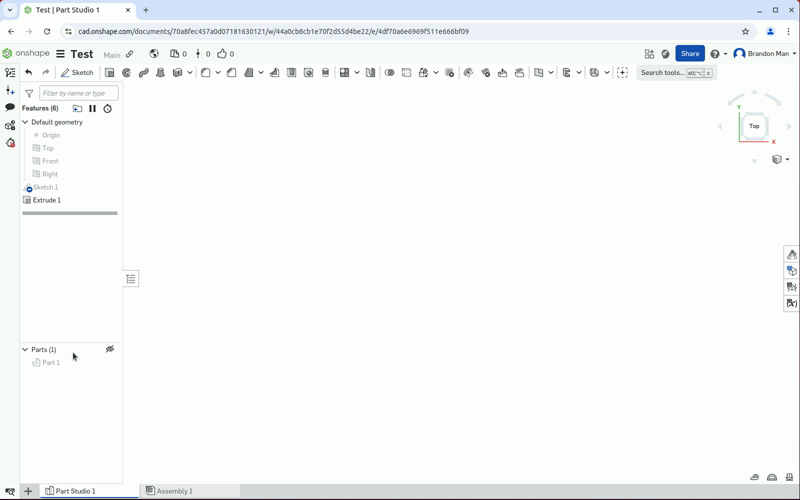
mouse_move(73, 352)
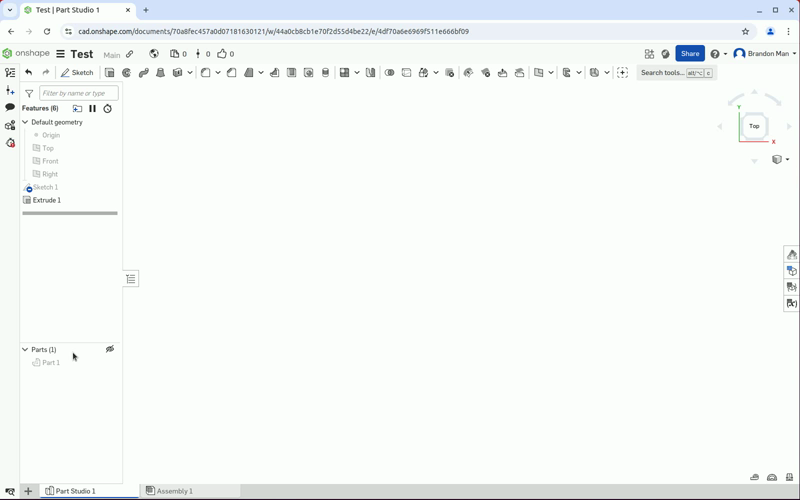
key(shift+y)
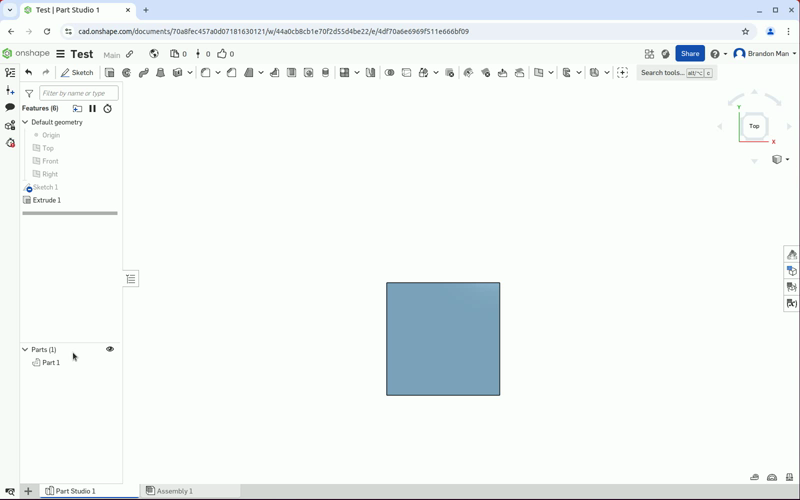
mouse_move(541, 75)
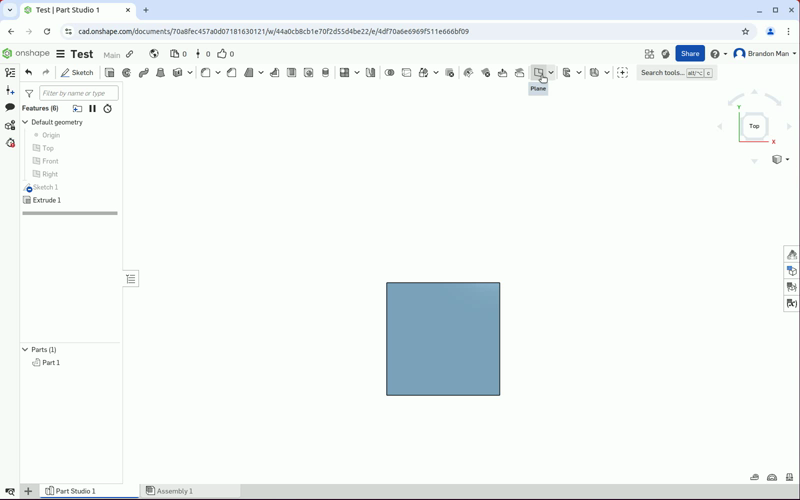
click(541, 75)
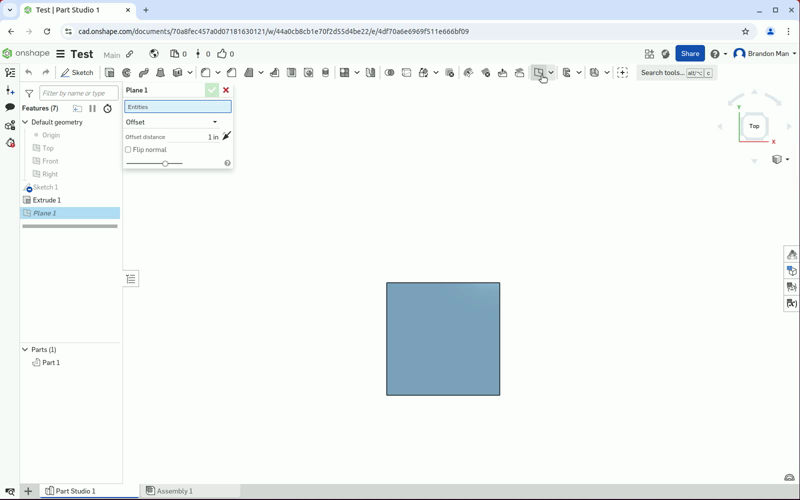
mouse_move(73, 150)
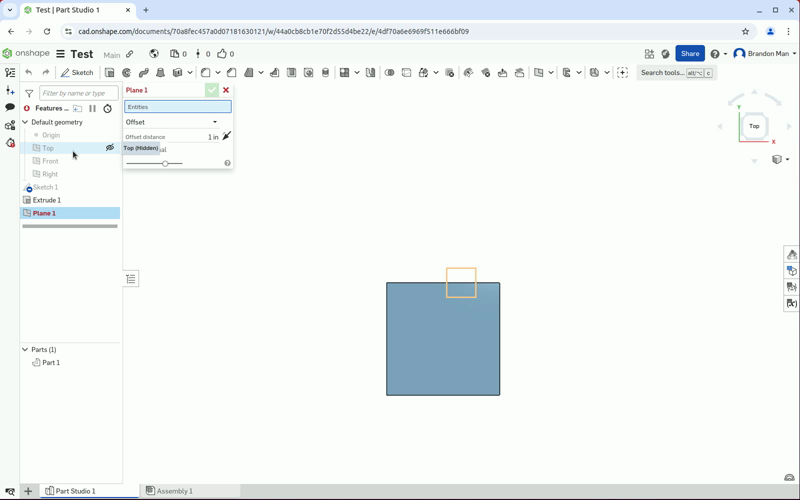
click(73, 150)
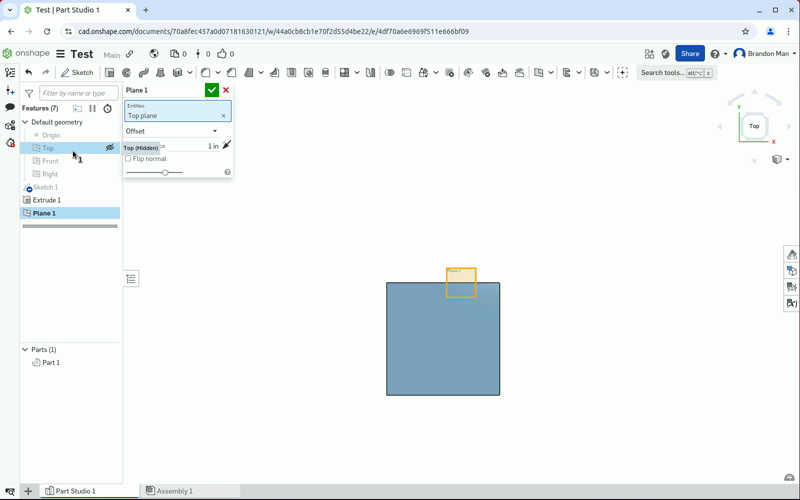
key(tab, 2)
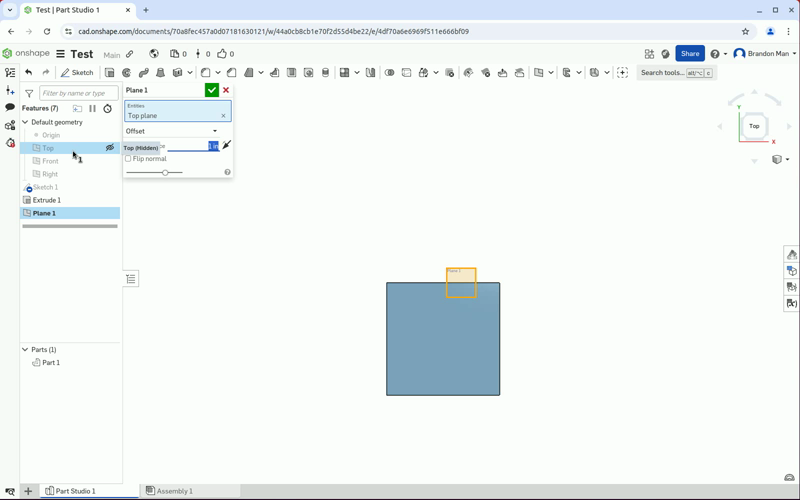
text(3.851)
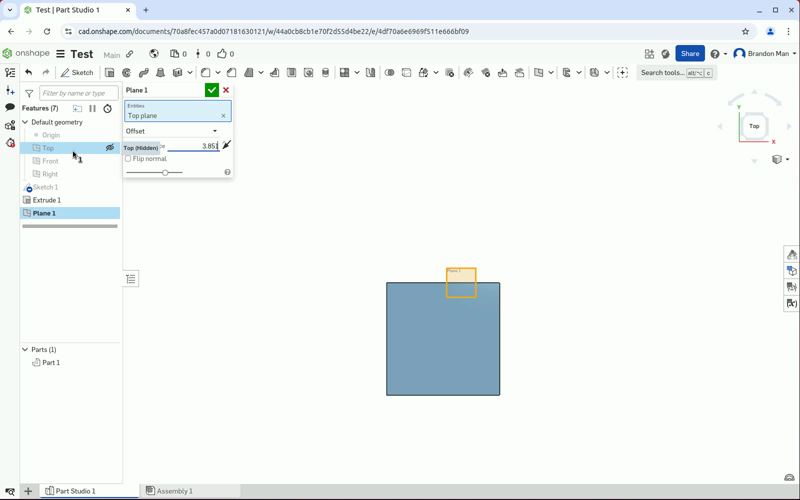
key(enter, 2)
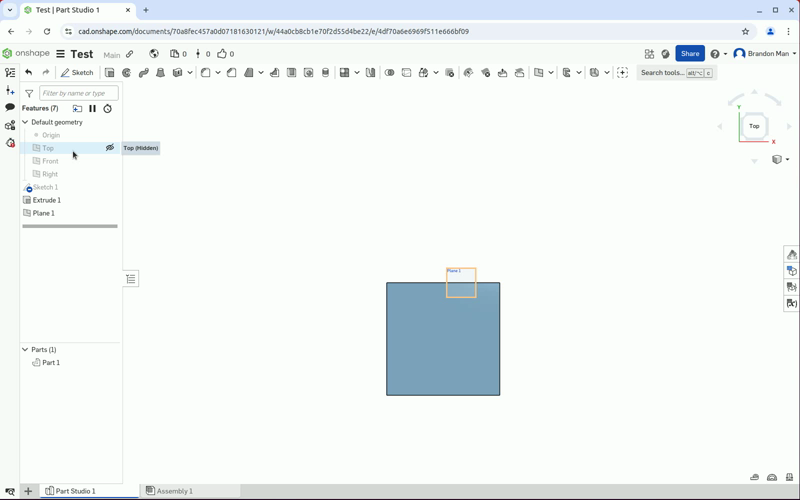
key(shift+s)
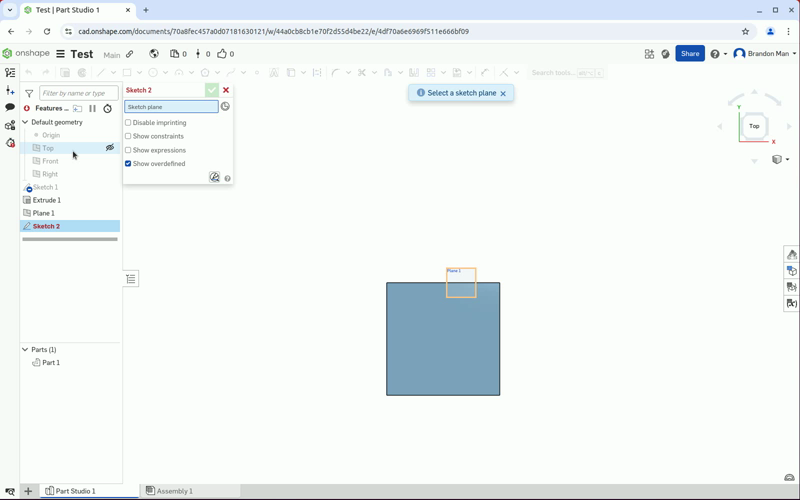
mouse_move(73, 215)
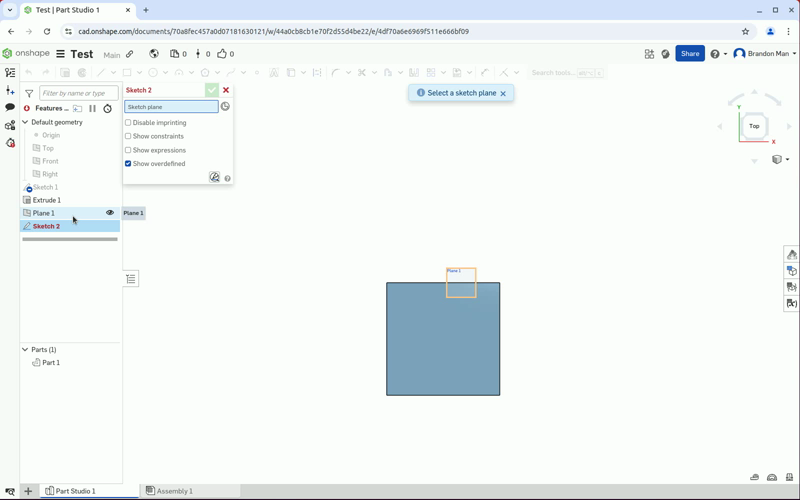
click(73, 215)
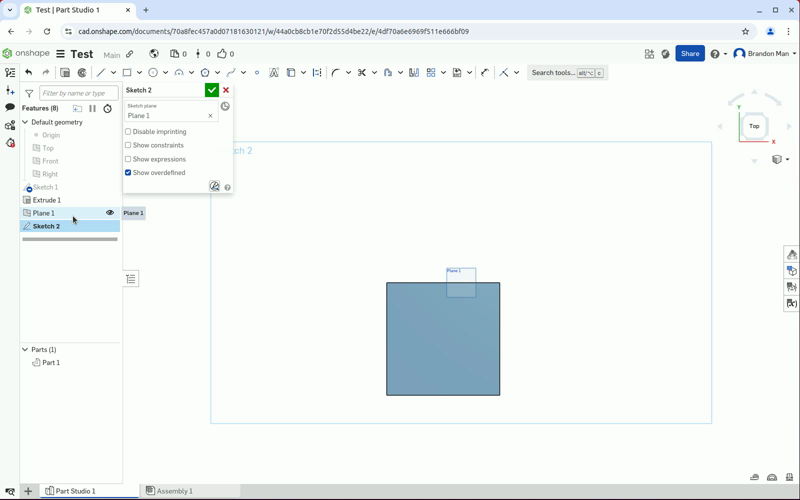
mouse_move(73, 352)
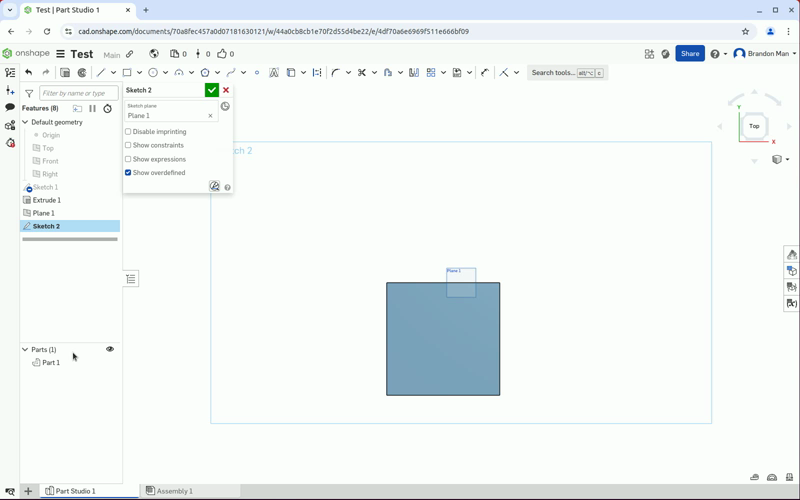
key(y)
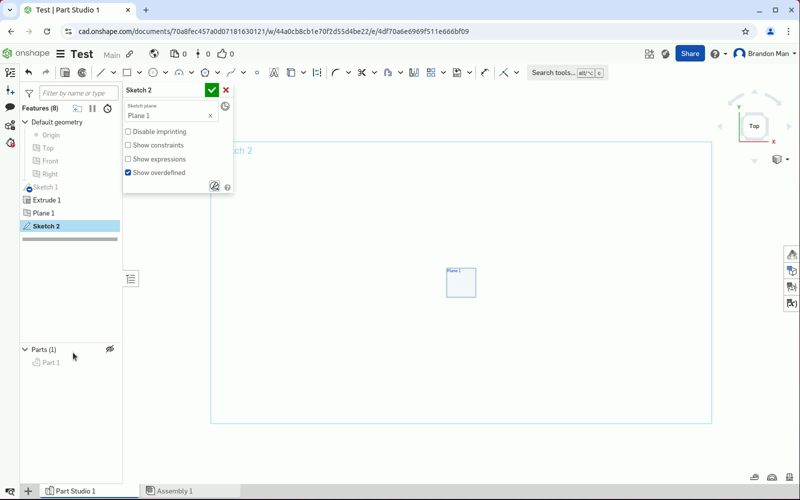
key(l)
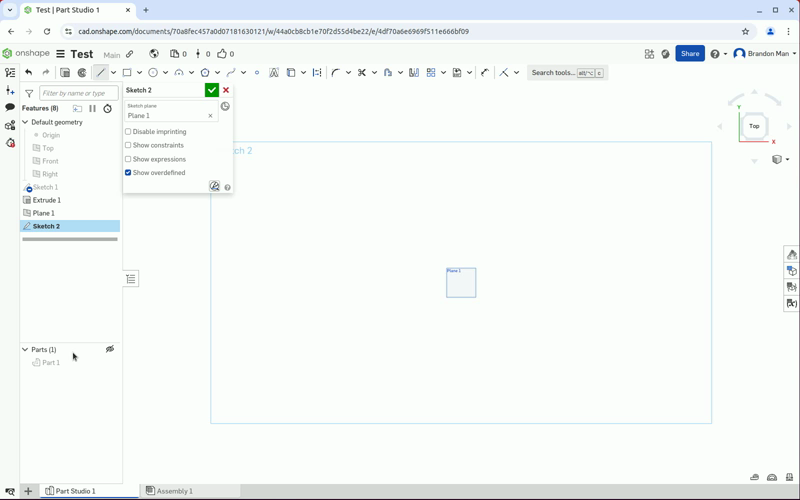
key_down(shift)
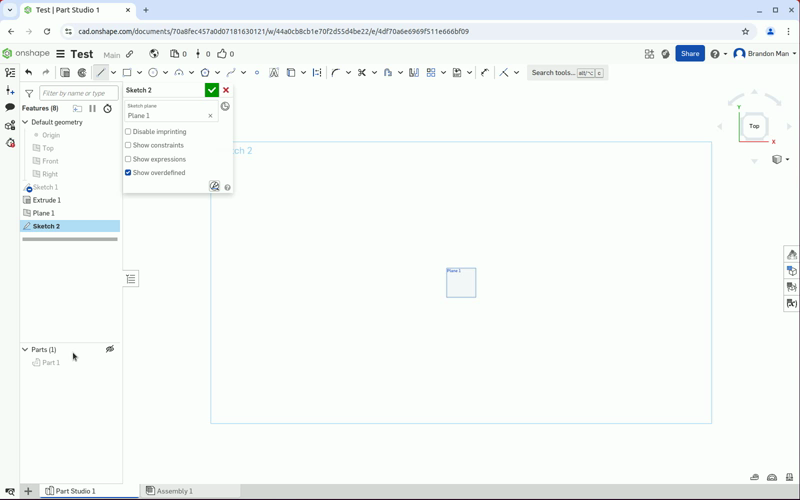
mouse_move(409, 395)
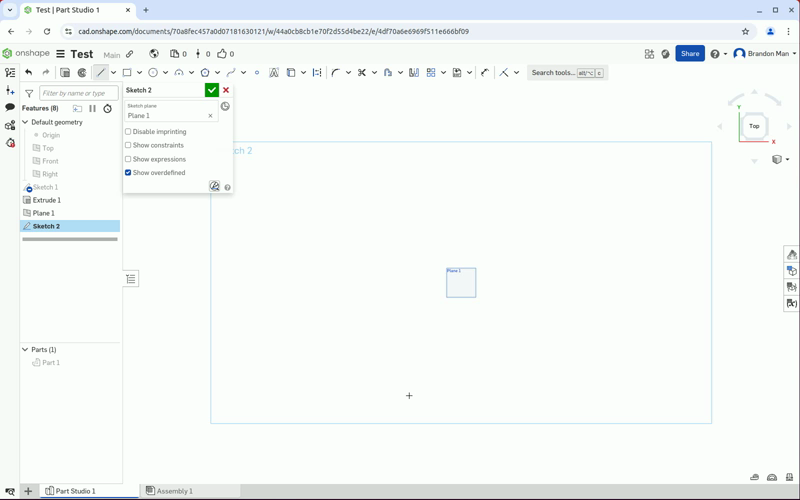
click(409, 395)
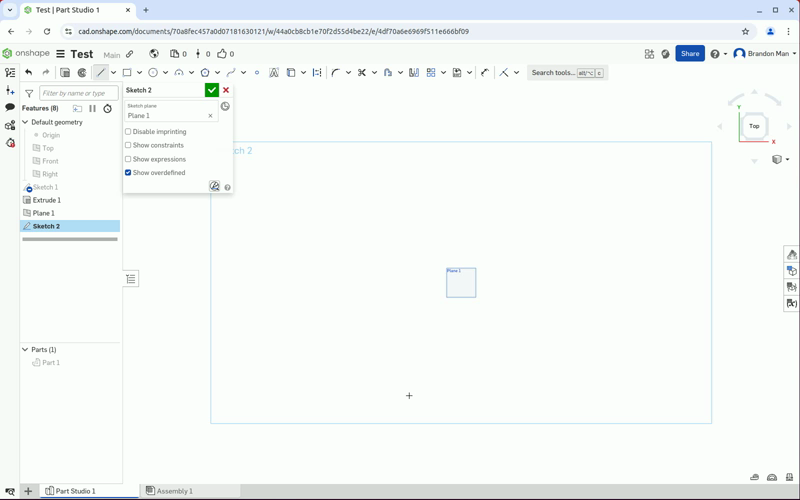
key_up(shift)
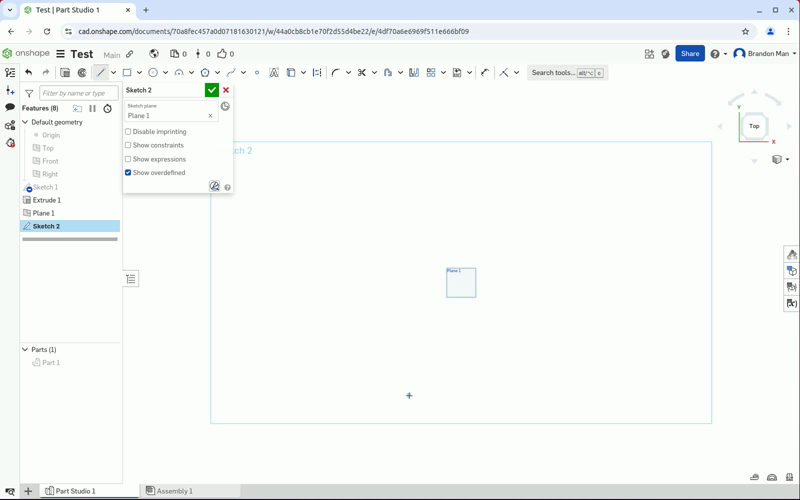
key_down(shift)
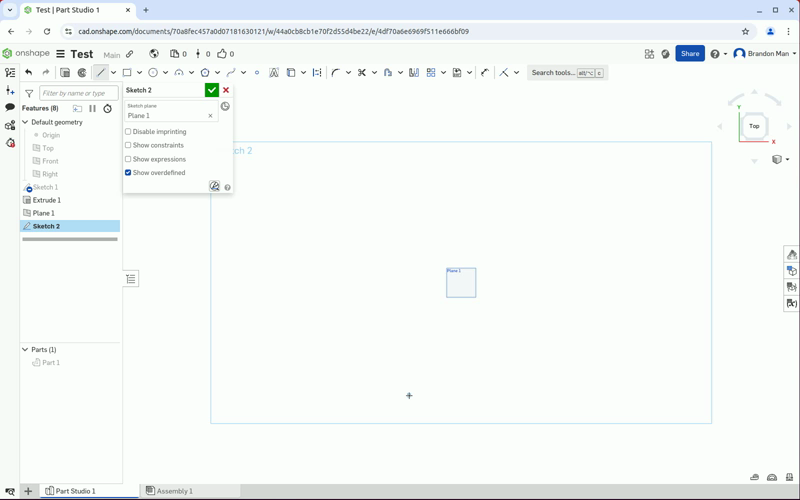
mouse_move(439, 395)
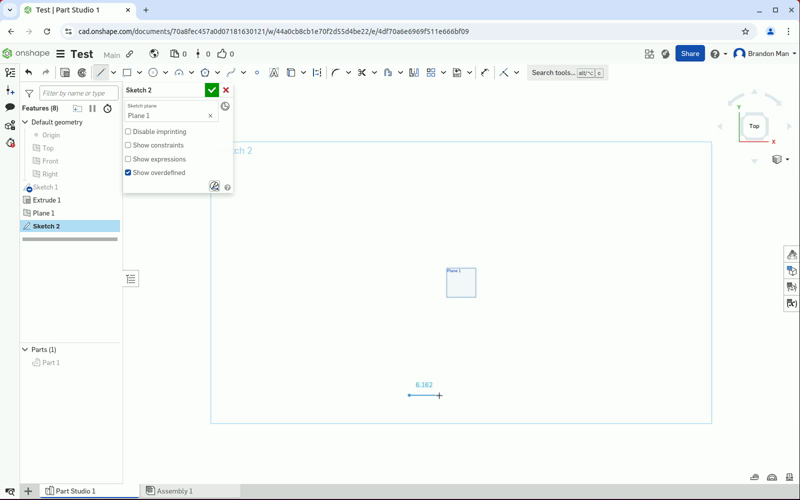
mouse_move(431, 395)
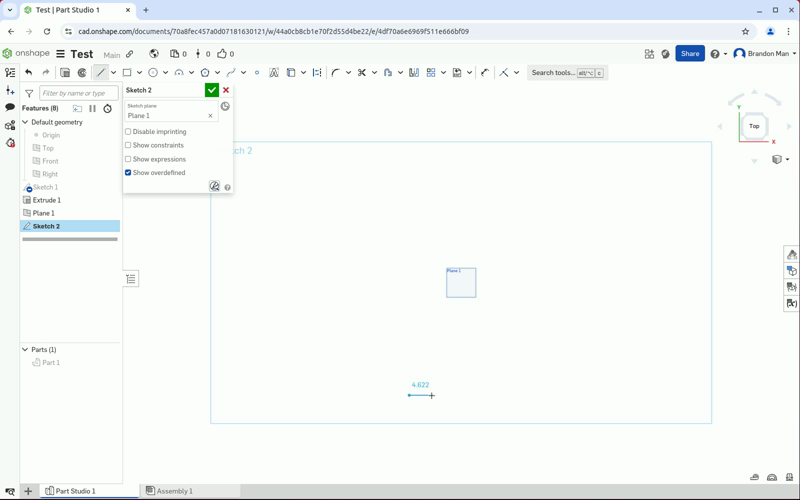
click(431, 395)
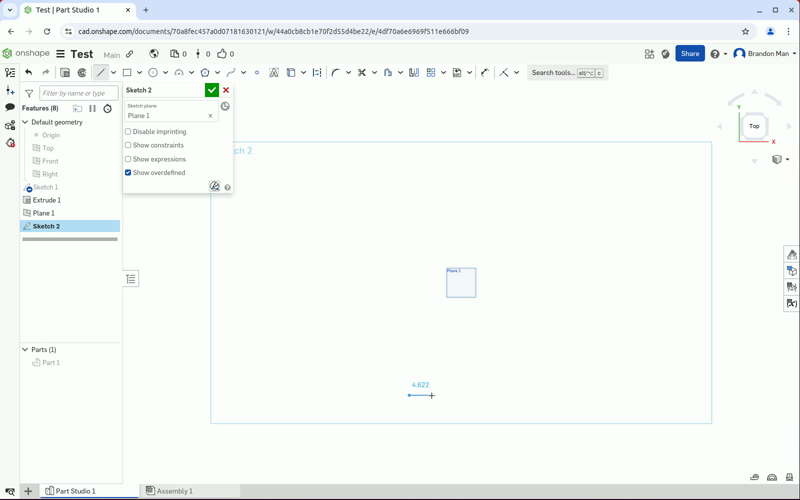
key_up(shift)
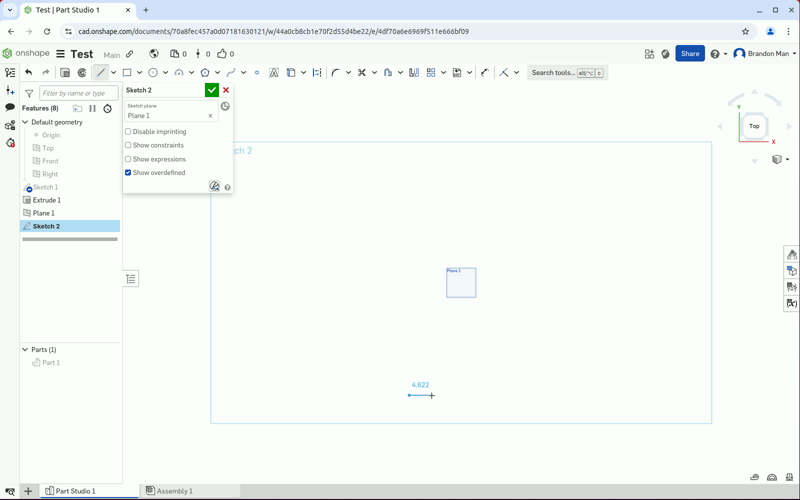
key_down(shift)
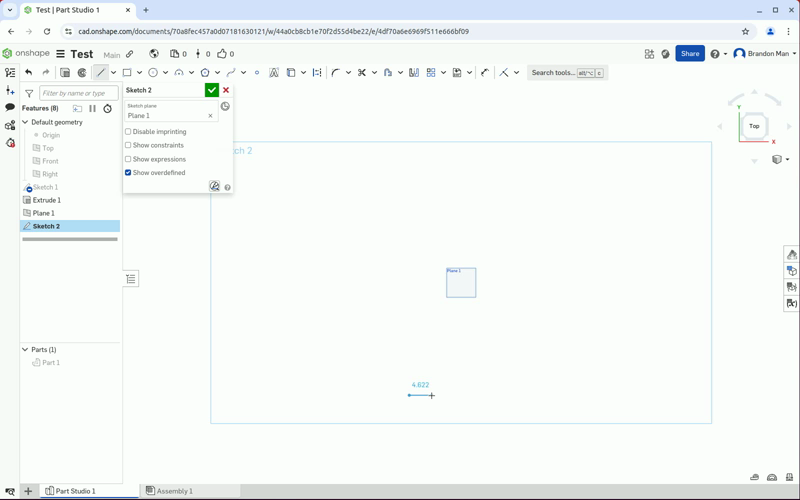
mouse_move(431, 304)
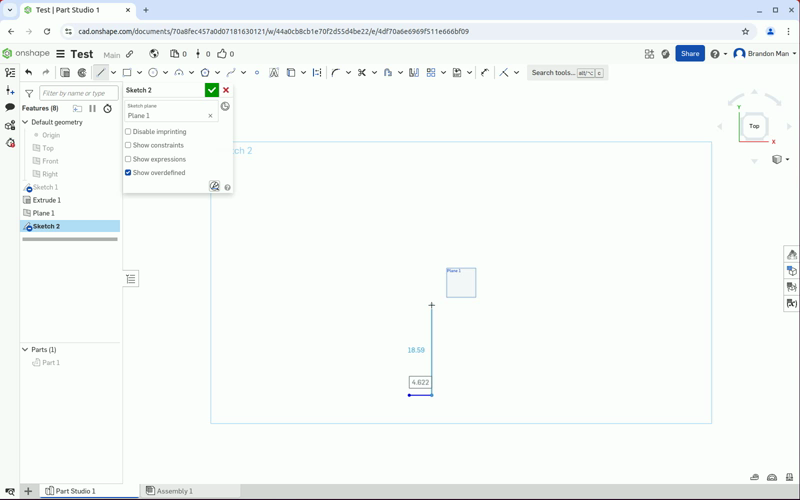
click(431, 304)
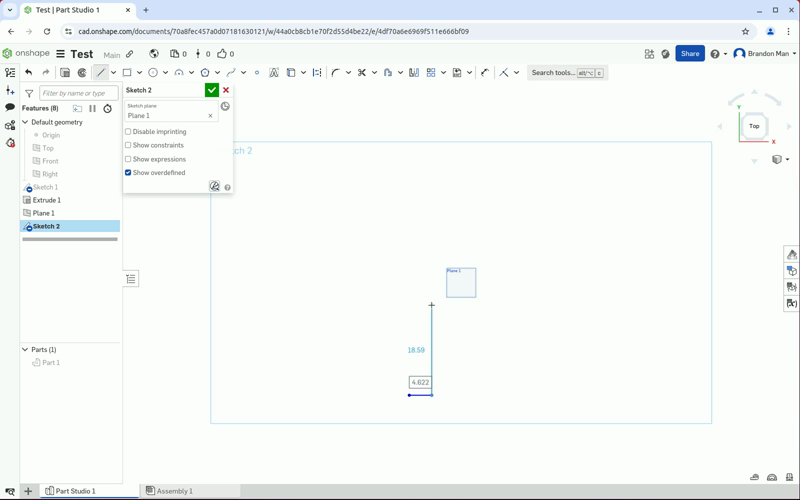
key_up(shift)
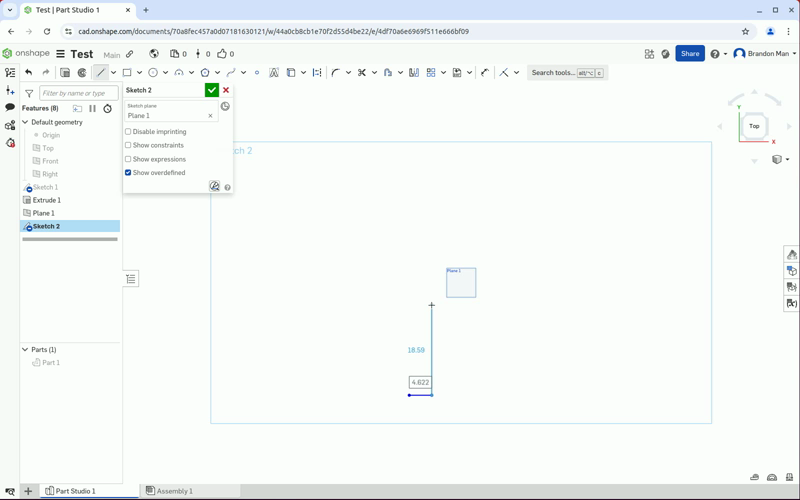
key_down(shift)
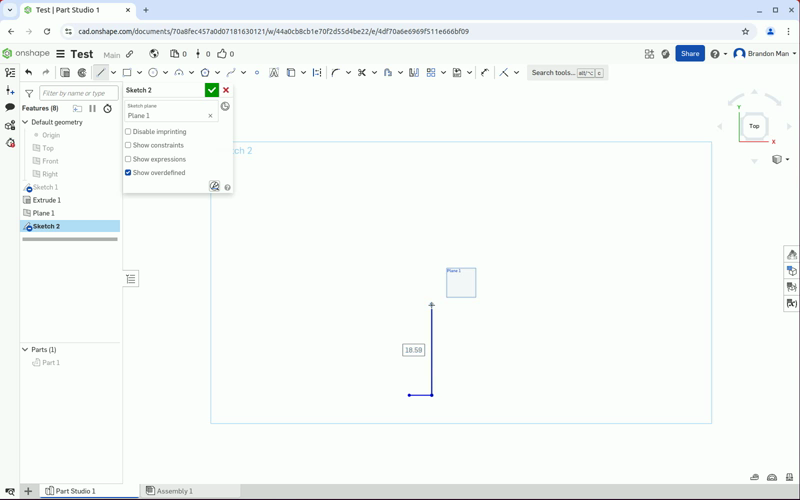
mouse_move(461, 304)
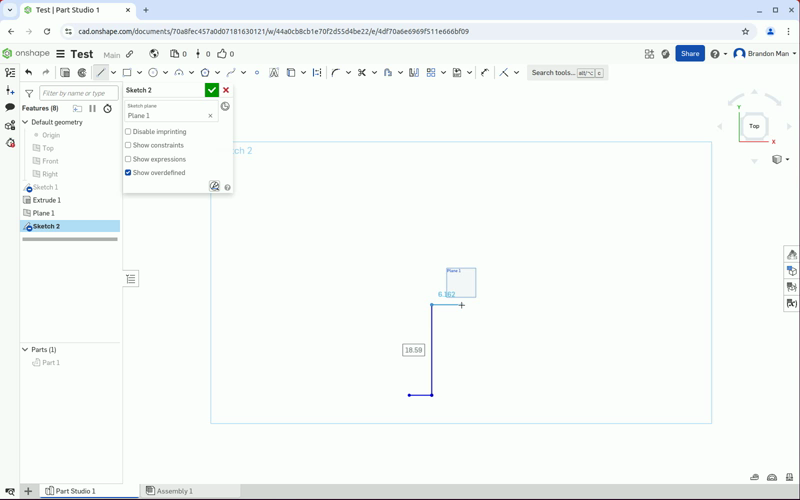
mouse_move(409, 304)
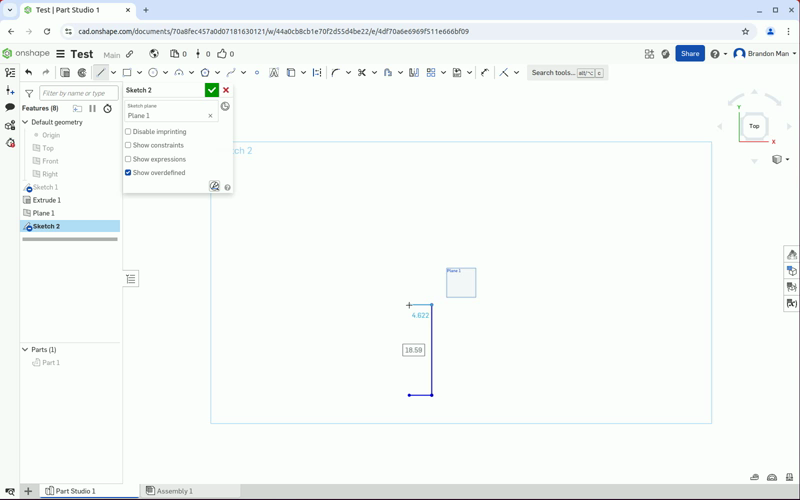
click(409, 304)
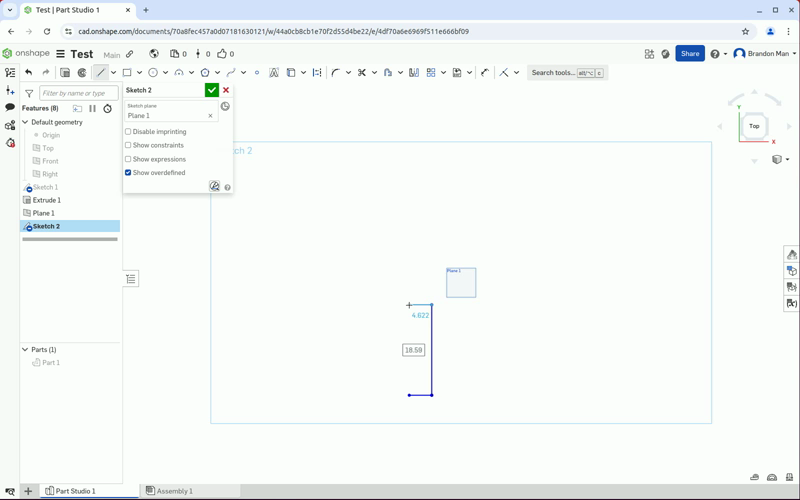
key_up(shift)
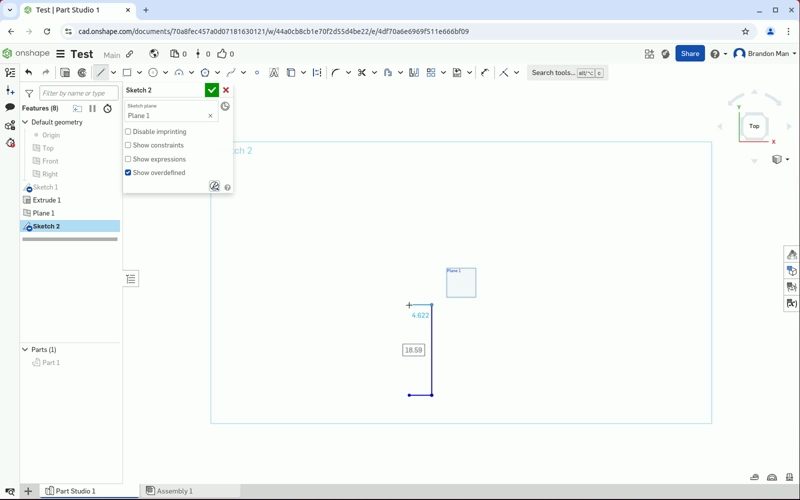
key_down(shift)
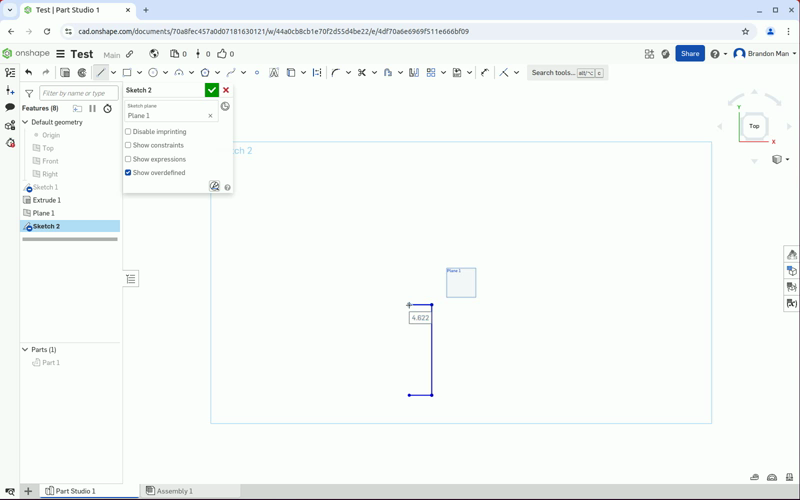
mouse_move(409, 395)
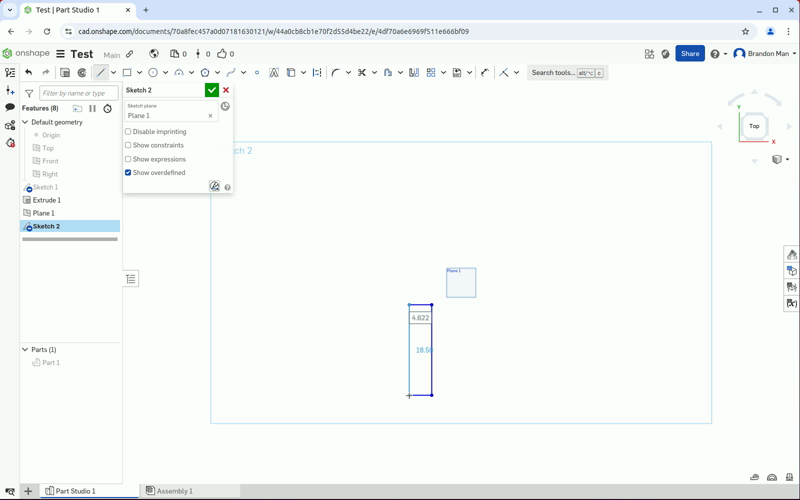
key_up(shift)
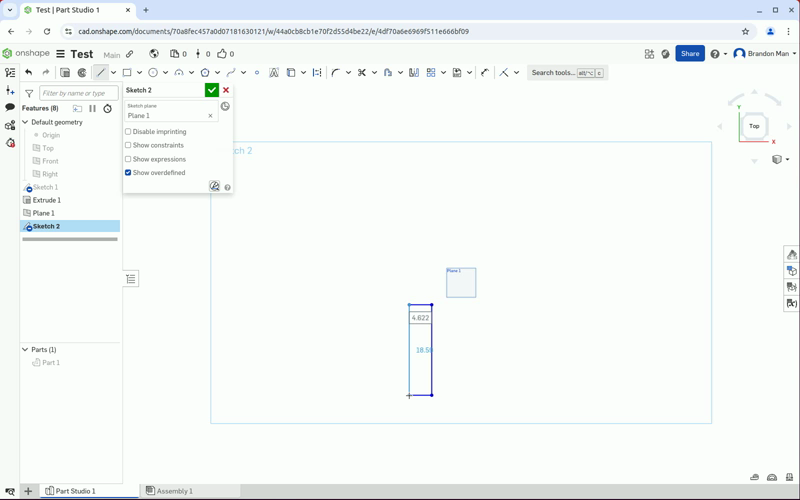
click(409, 395)
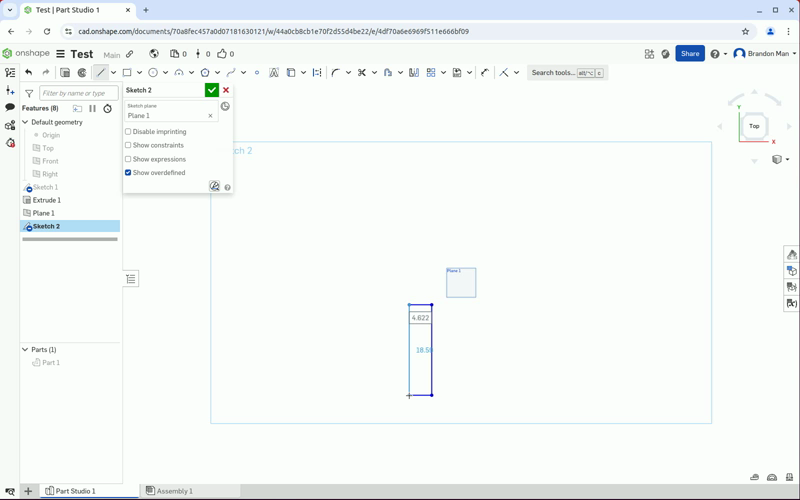
key(esc)
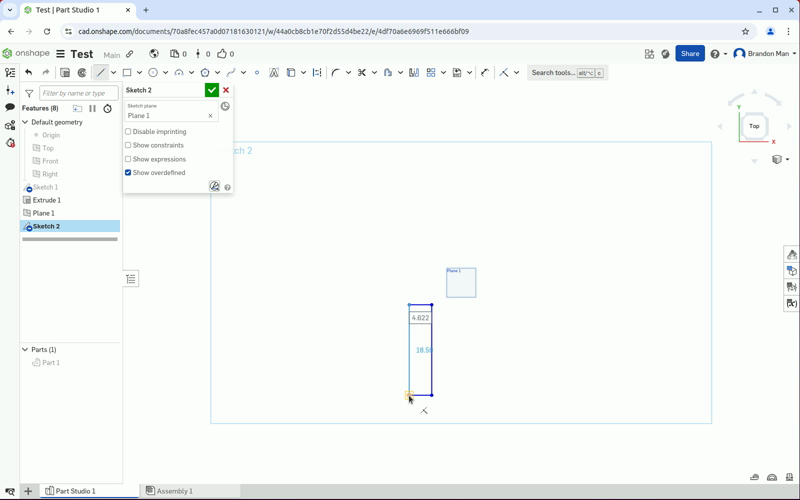
mouse_move(418, 338)
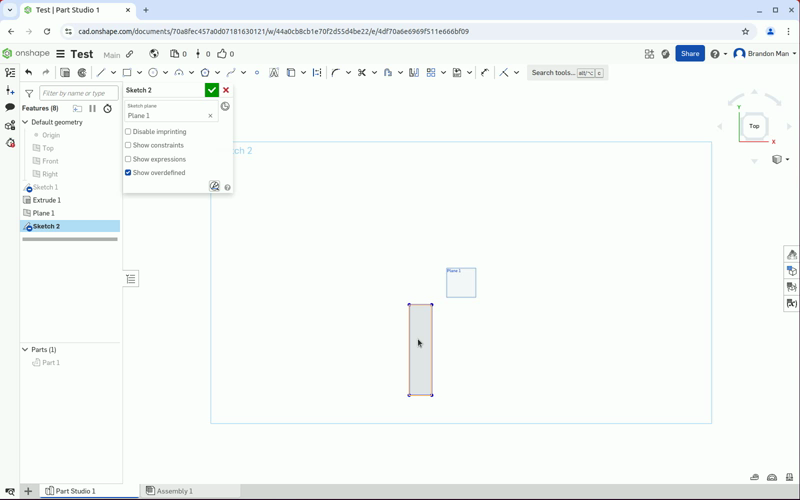
click(418, 338)
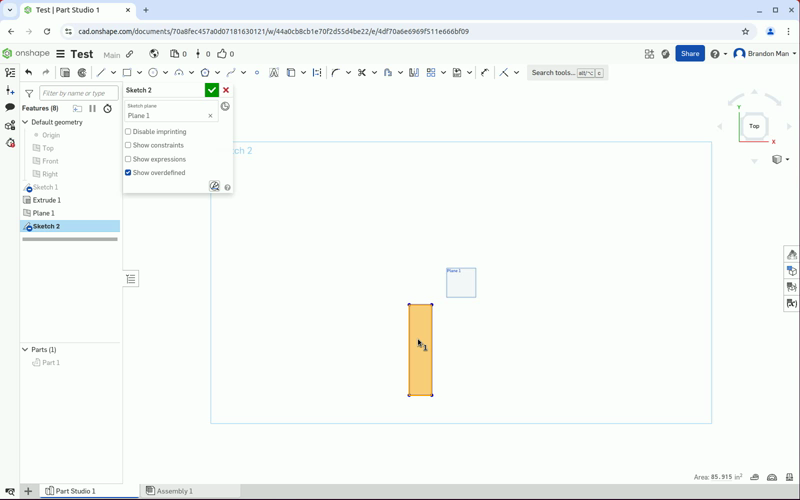
mouse_move(73, 352)
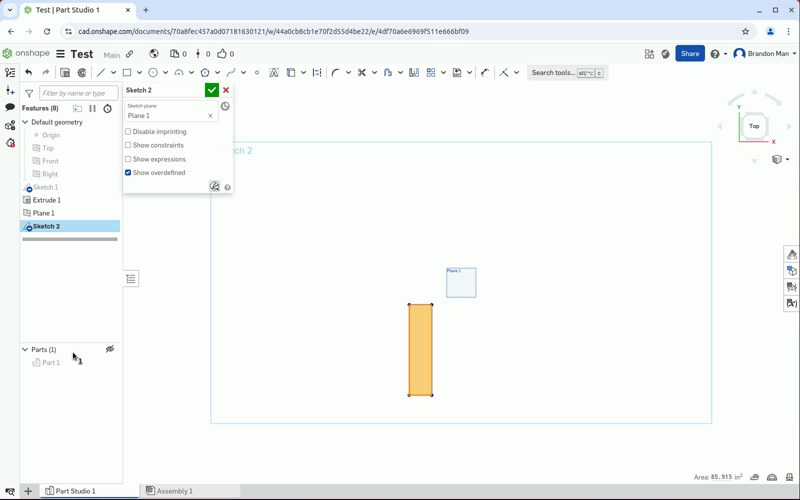
key(shift+y)
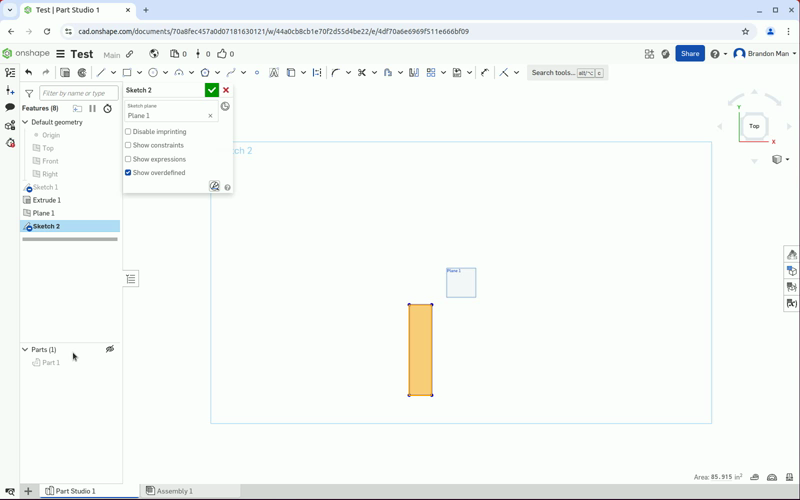
key(shift+e)
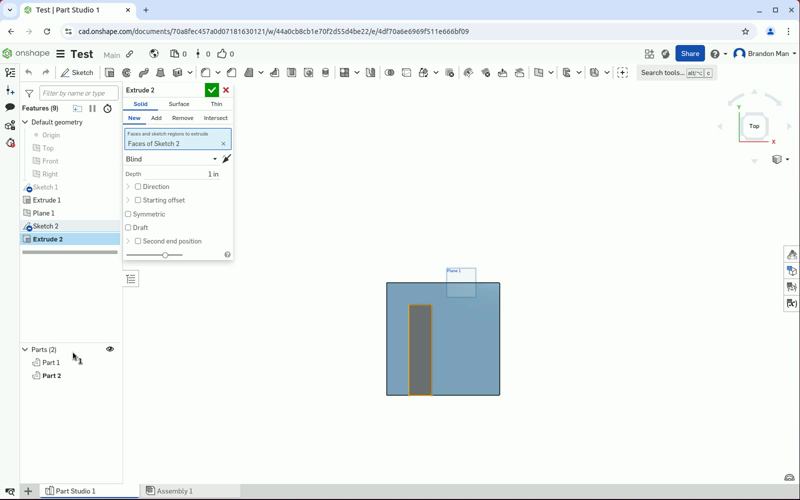
mouse_move(143, 106)
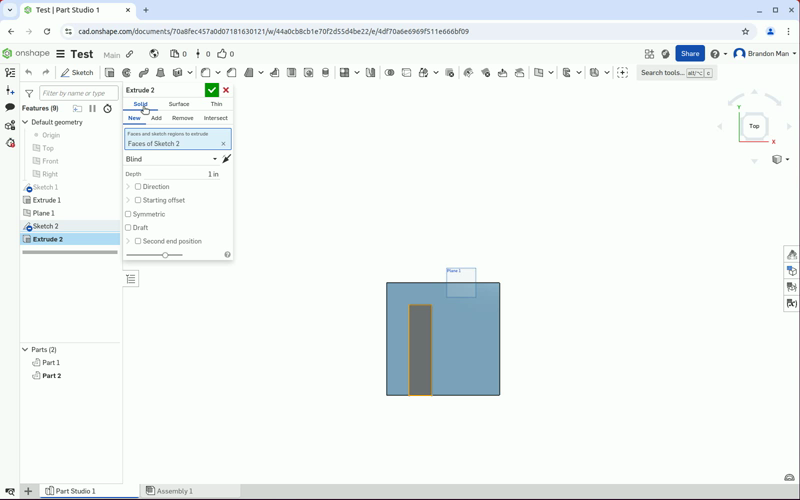
click(143, 106)
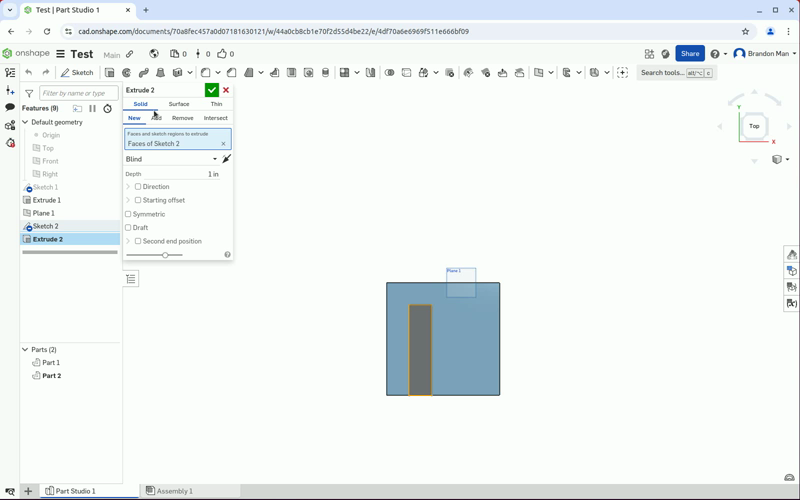
mouse_move(186, 120)
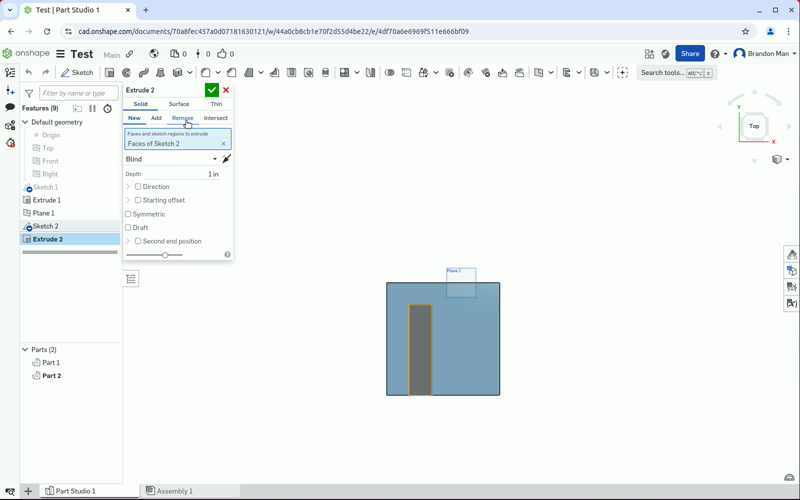
click(186, 120)
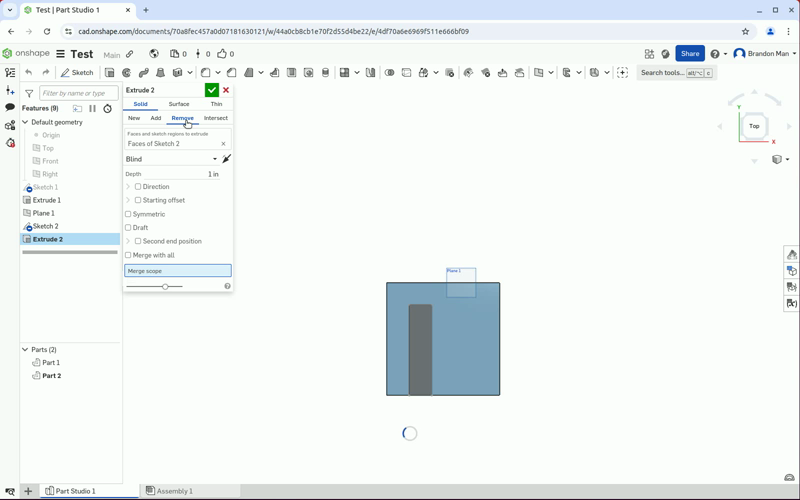
key(tab, 4)
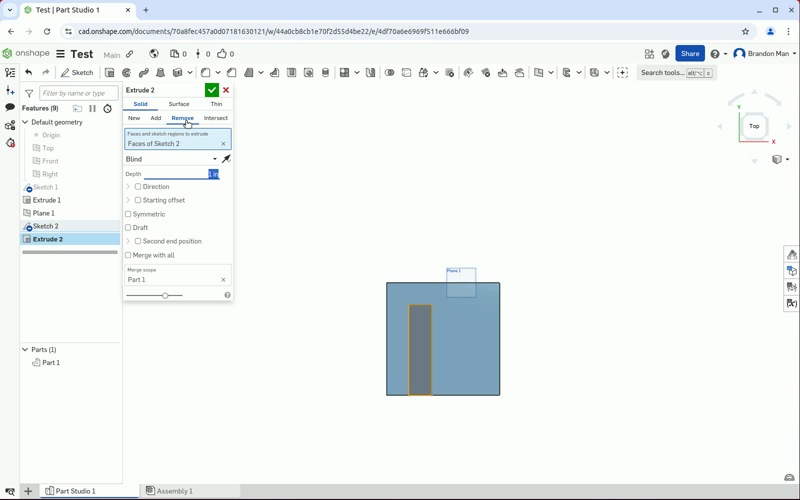
text(9.147)
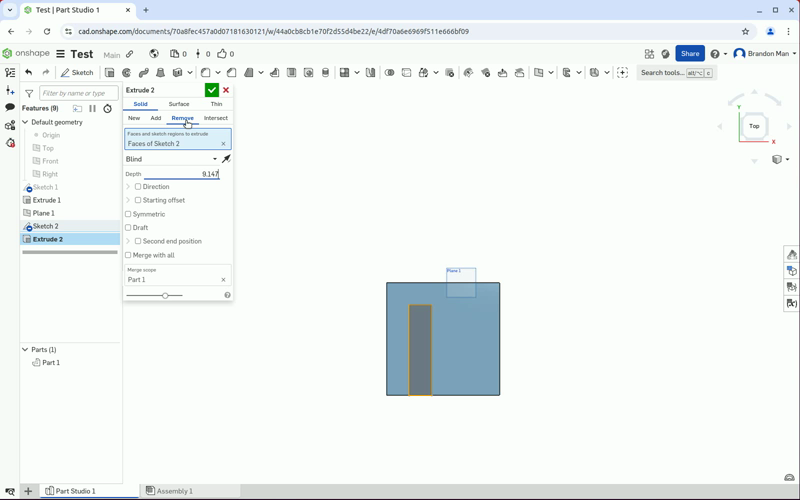
key(tab, 6)
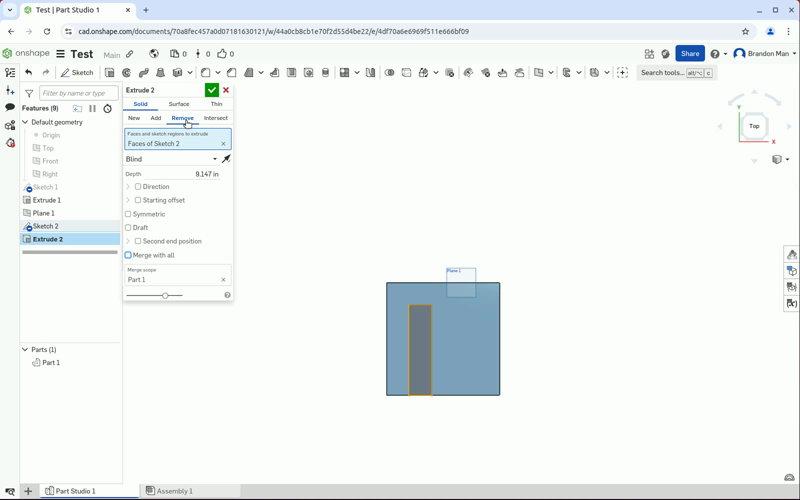
key(space)
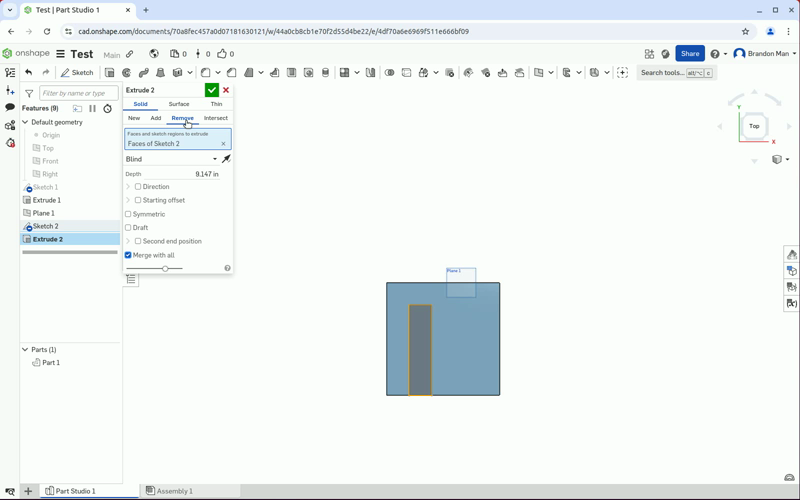
key(enter)
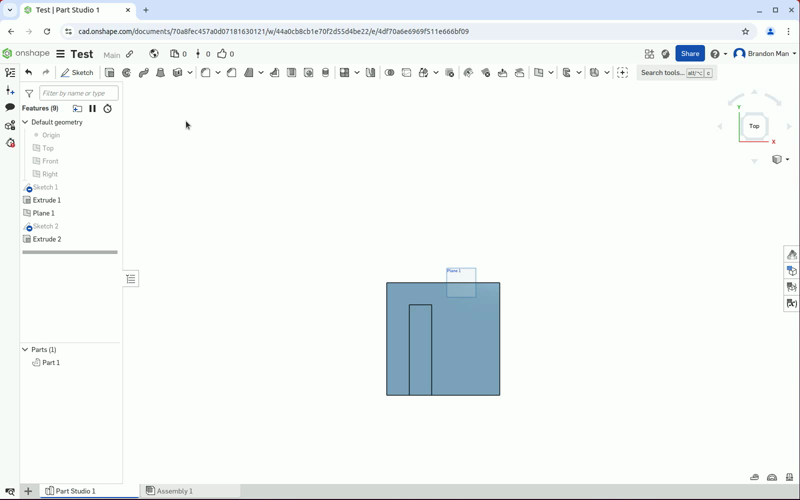
key(shift+h)
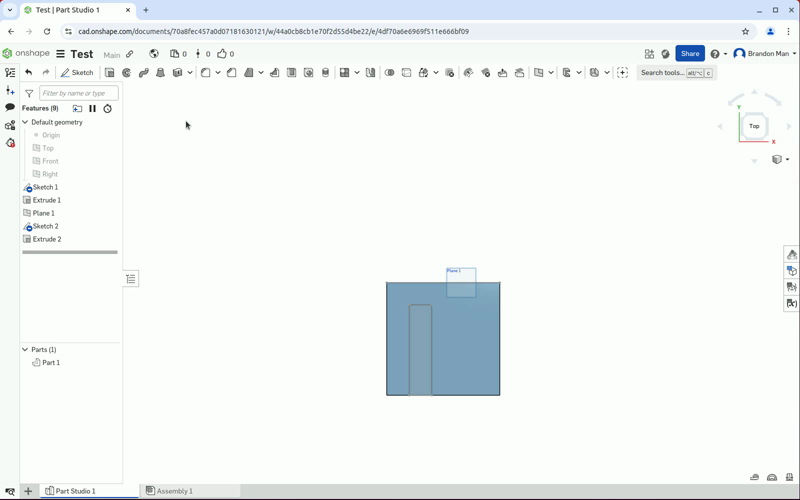
key(shift+h)
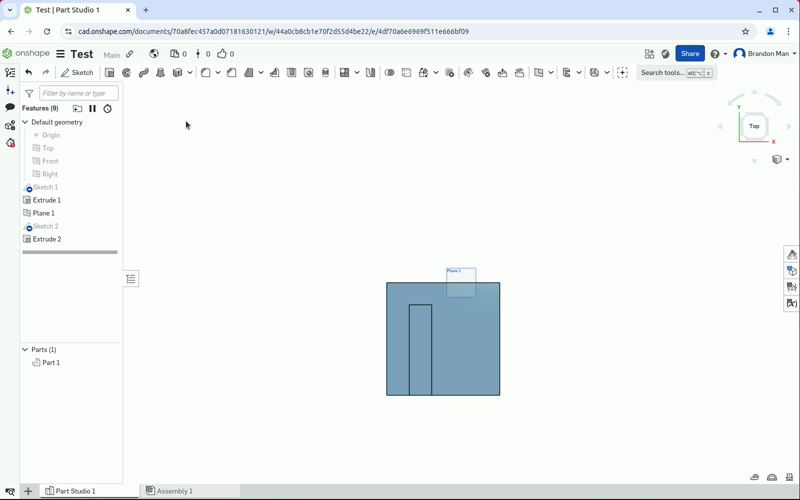
mouse_move(73, 189)
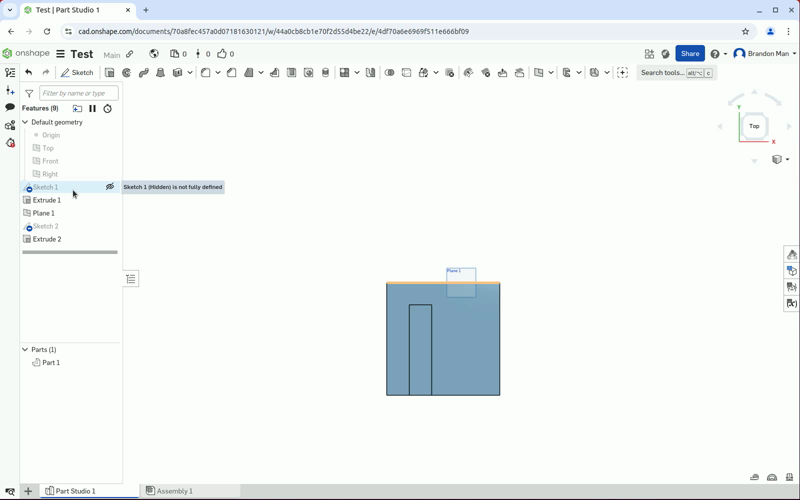
click(73, 189)
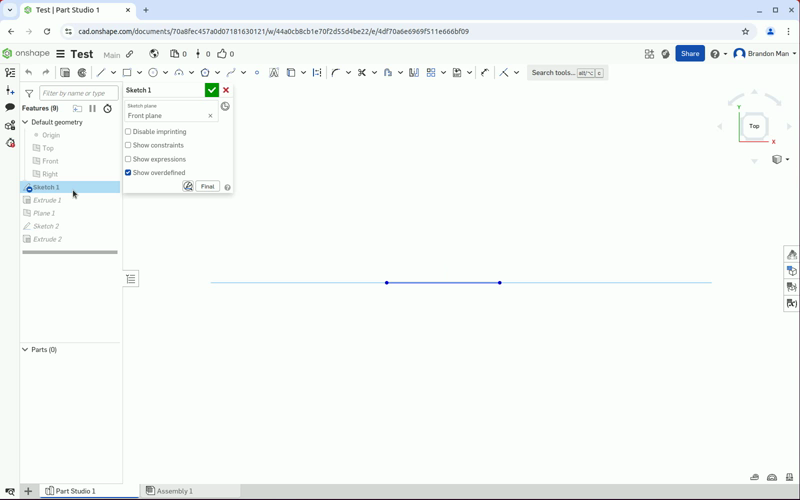
mouse_move(229, 92)
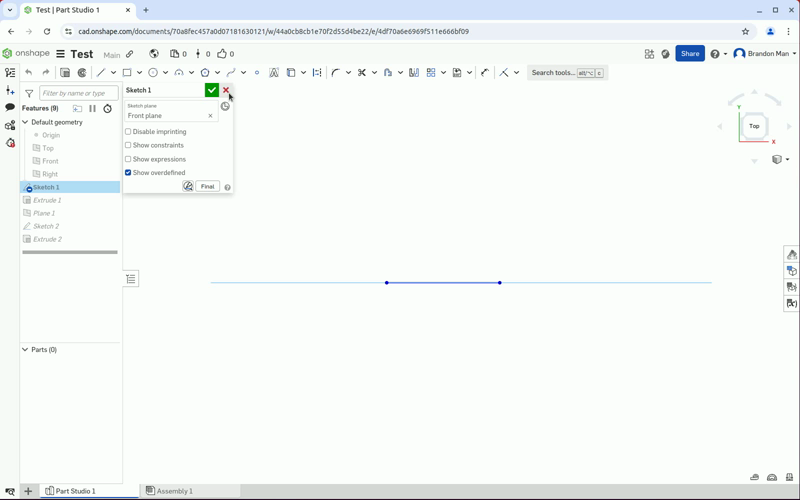
click(229, 92)
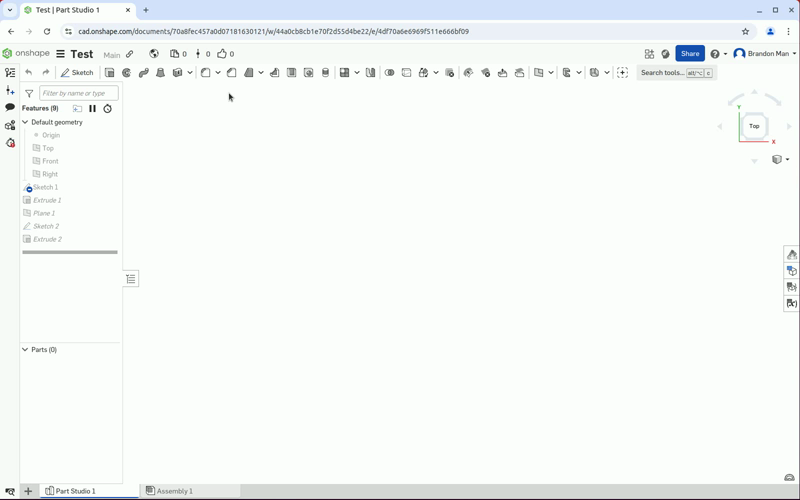
key(shift+s)
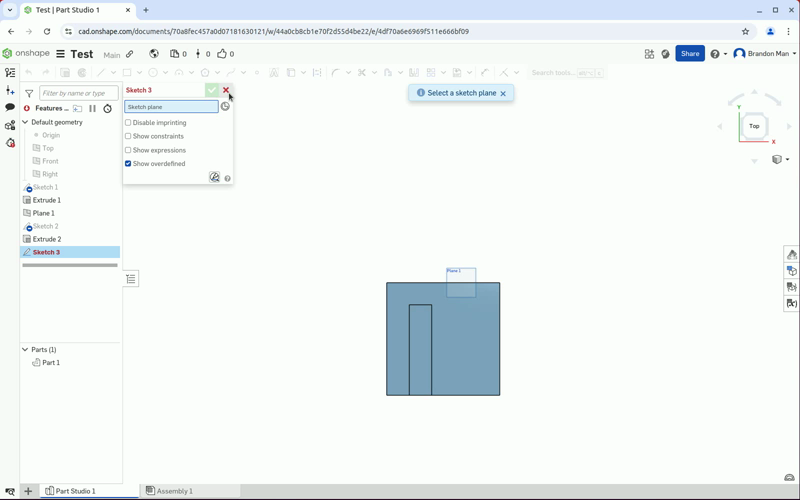
mouse_move(73, 215)
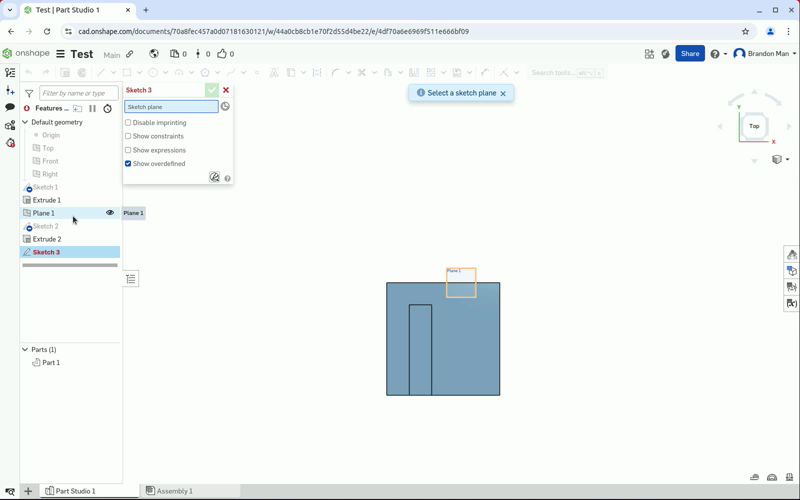
click(73, 215)
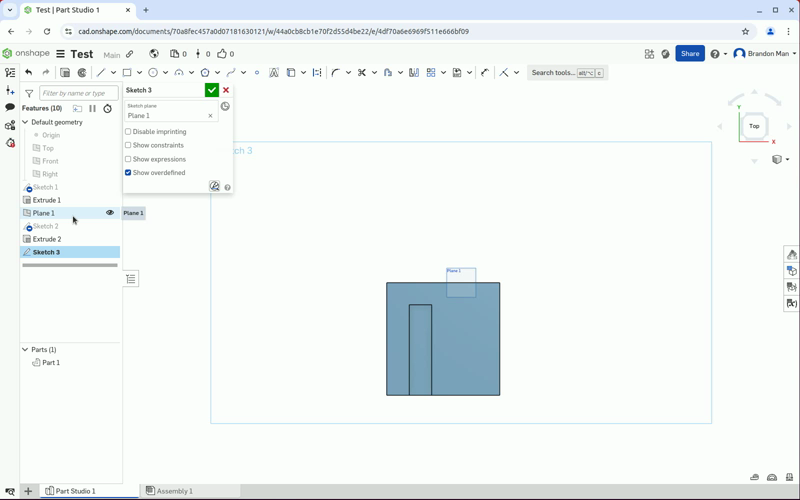
mouse_move(73, 352)
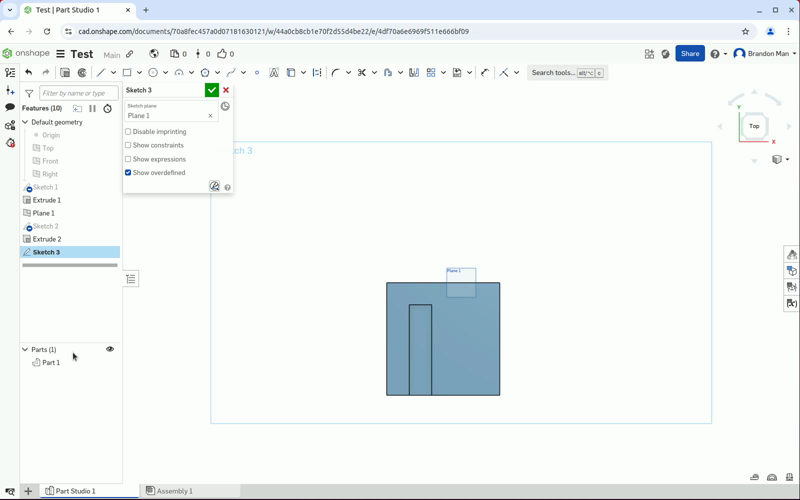
key(y)
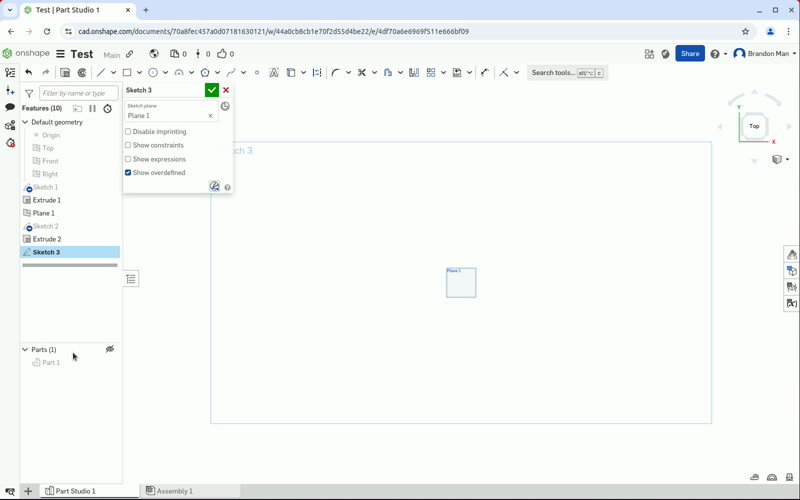
key(l)
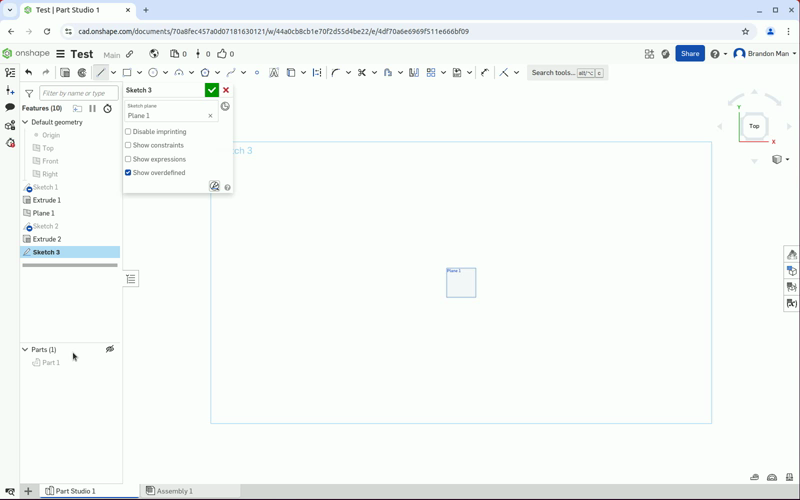
key_down(shift)
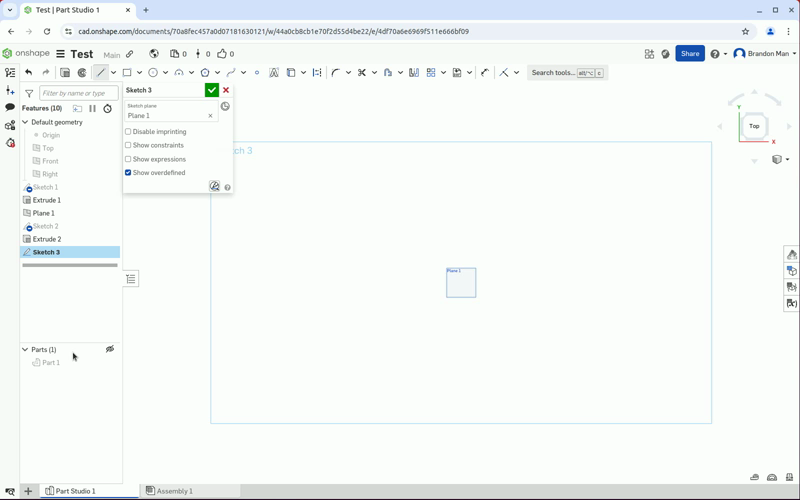
mouse_move(454, 351)
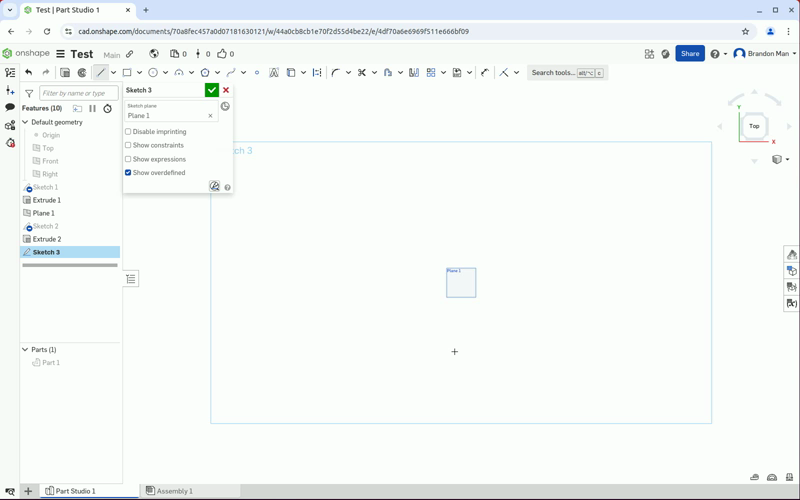
click(454, 351)
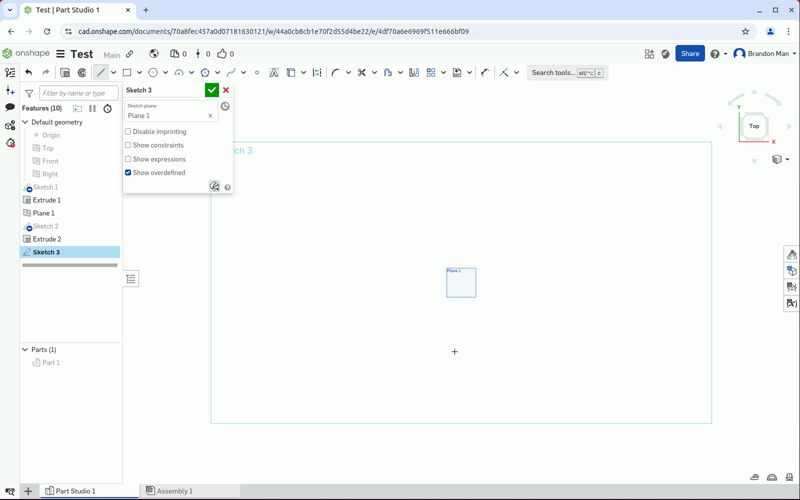
key_up(shift)
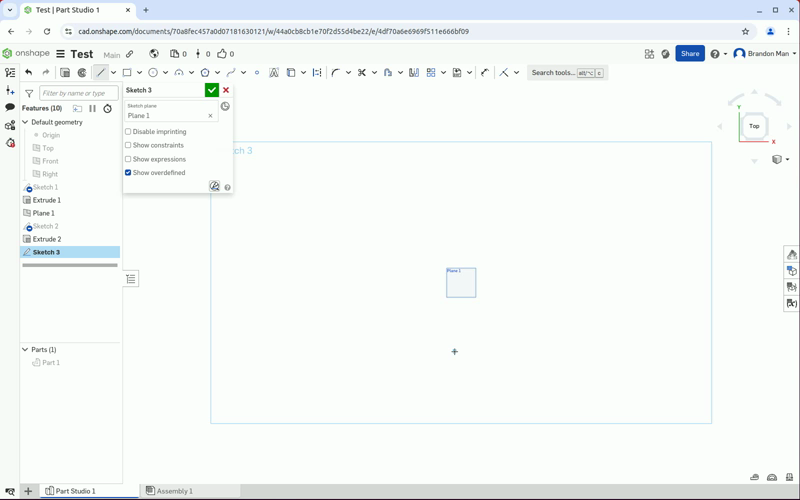
key_down(shift)
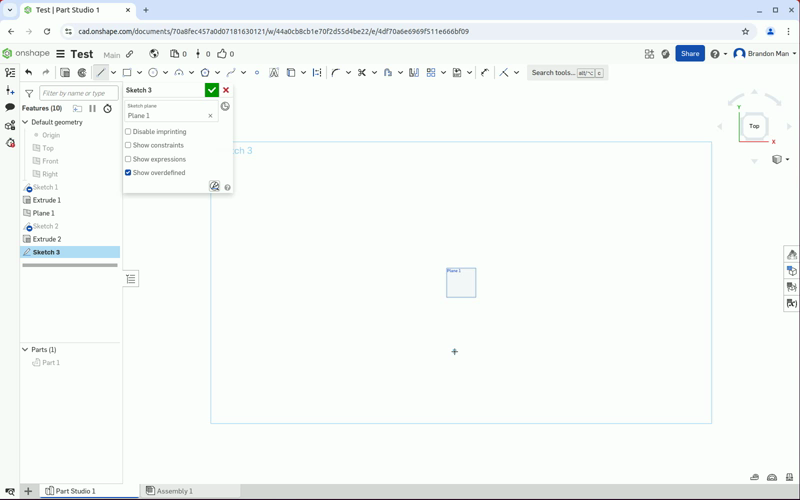
mouse_move(484, 351)
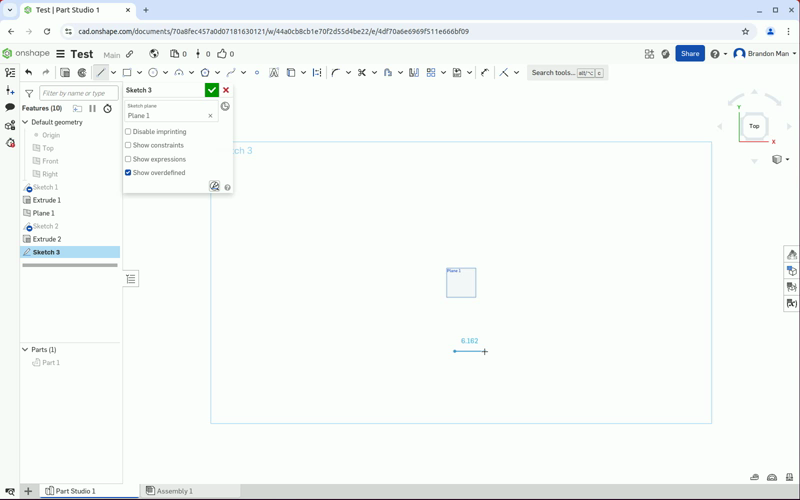
mouse_move(500, 351)
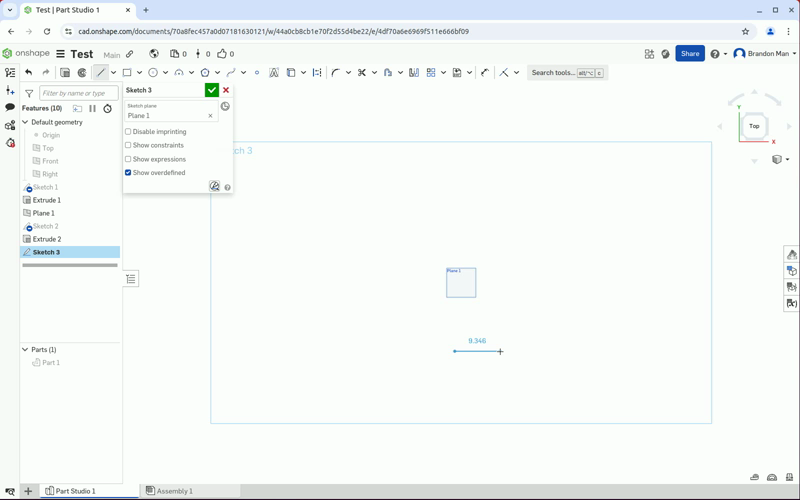
click(500, 351)
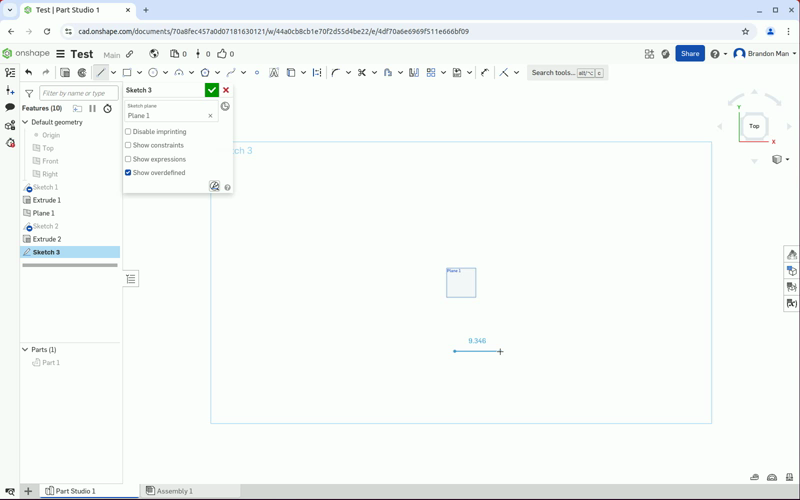
key_up(shift)
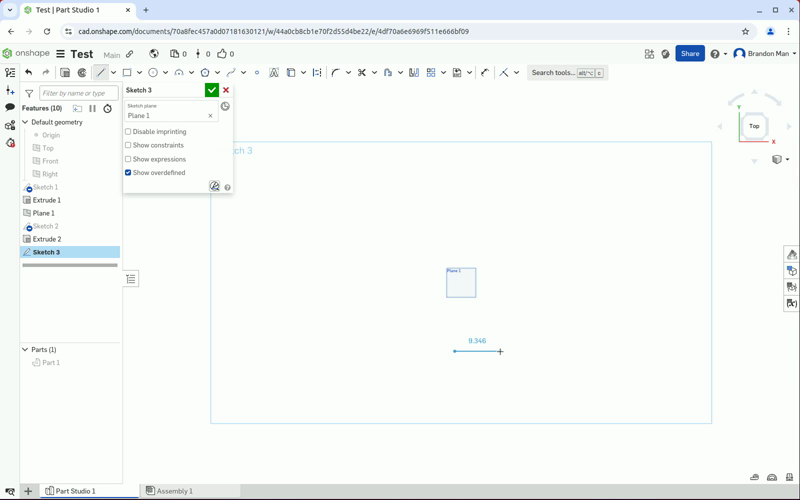
key_down(shift)
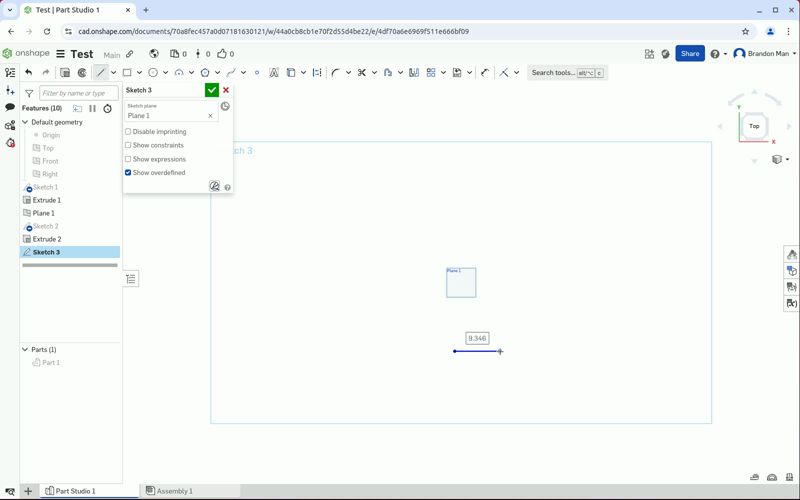
mouse_move(530, 351)
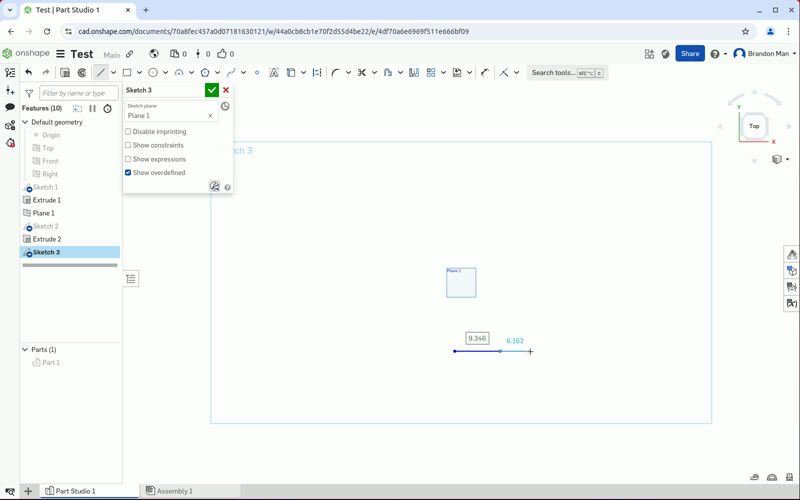
mouse_move(500, 305)
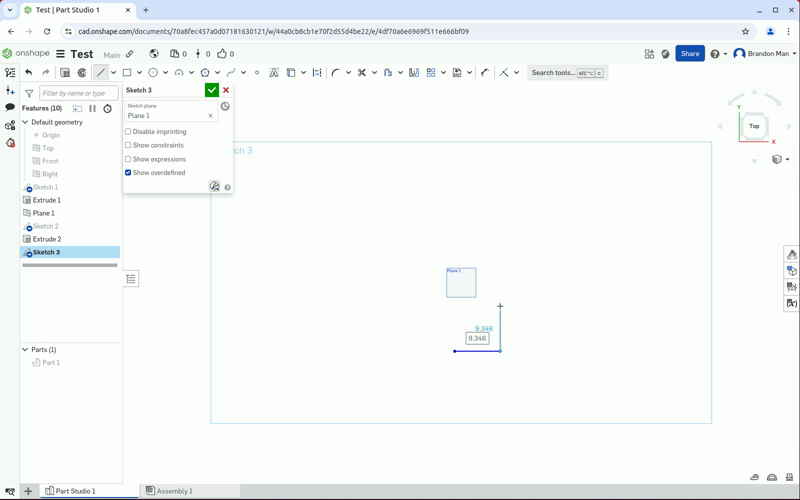
click(500, 305)
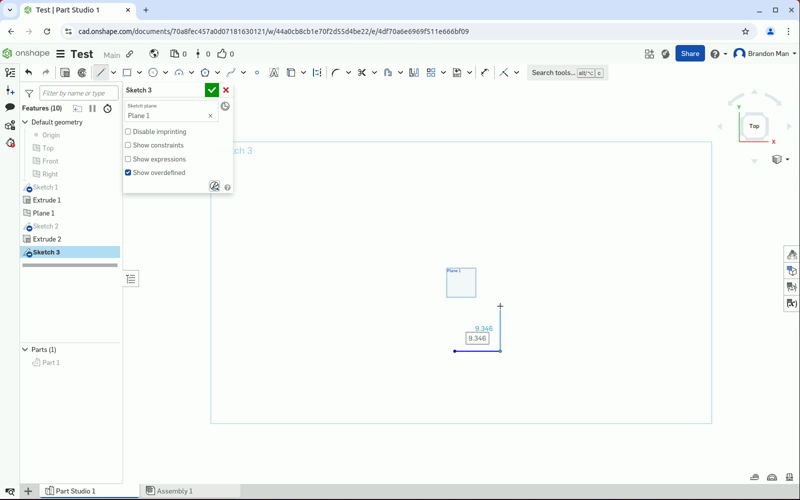
key_up(shift)
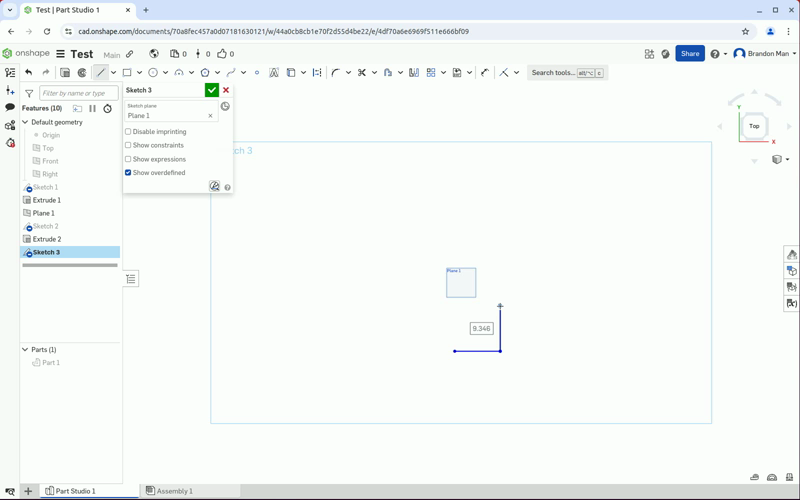
key_down(shift)
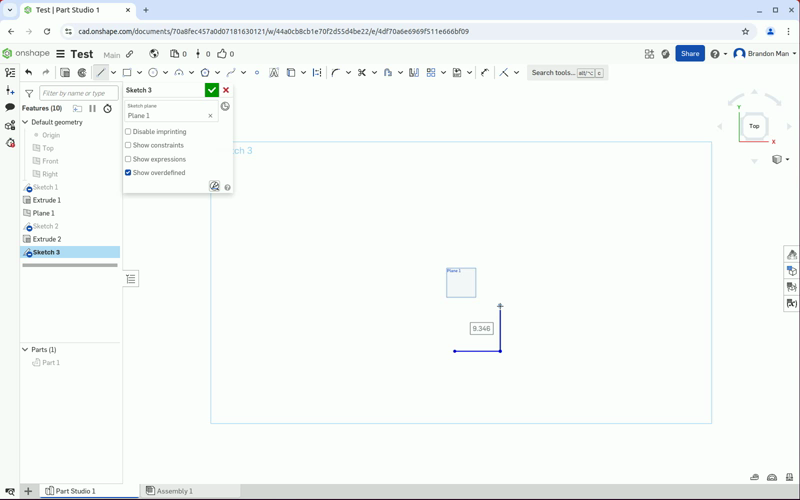
mouse_move(530, 305)
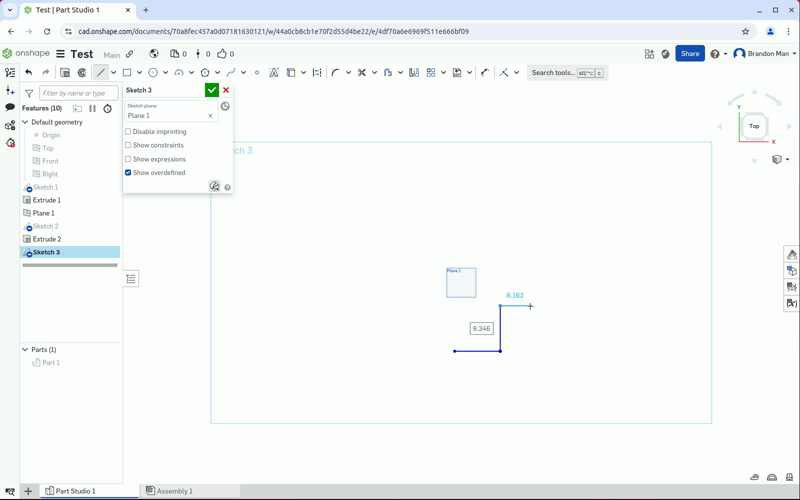
mouse_move(454, 305)
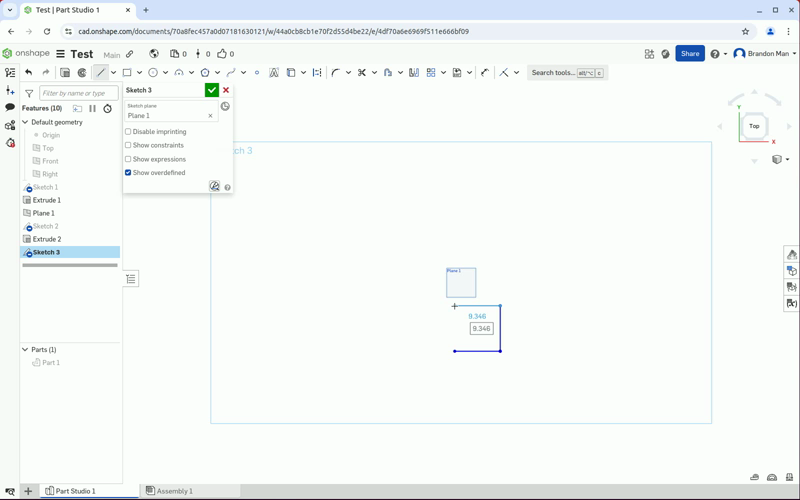
click(454, 305)
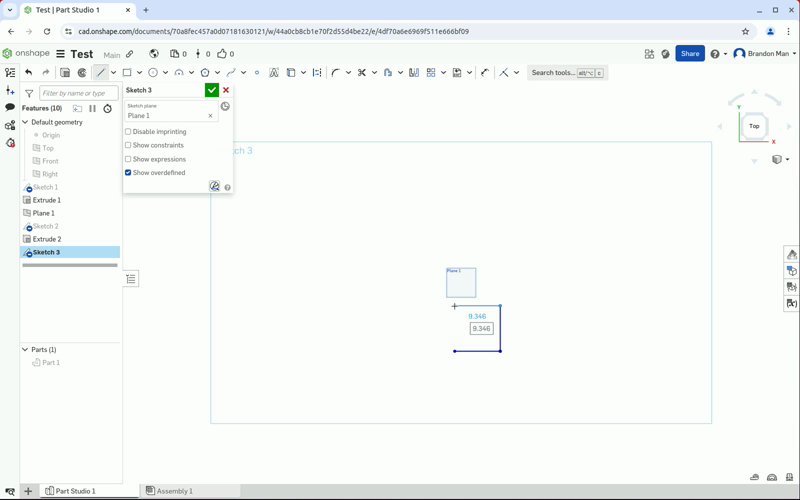
key_up(shift)
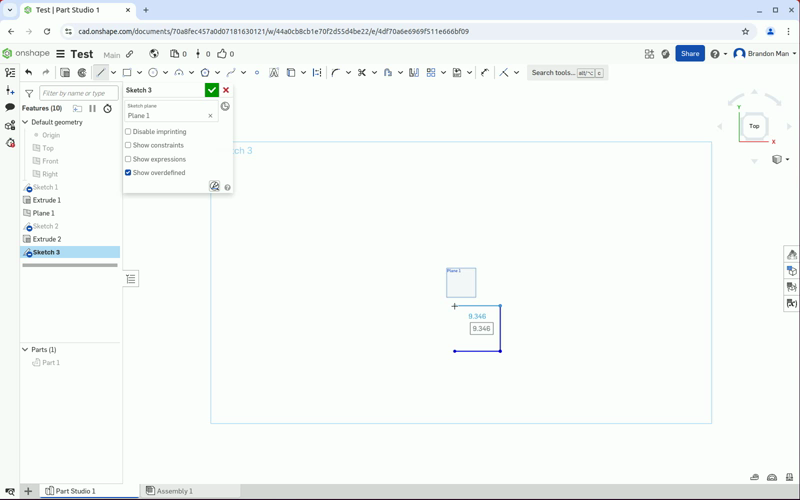
mouse_move(484, 305)
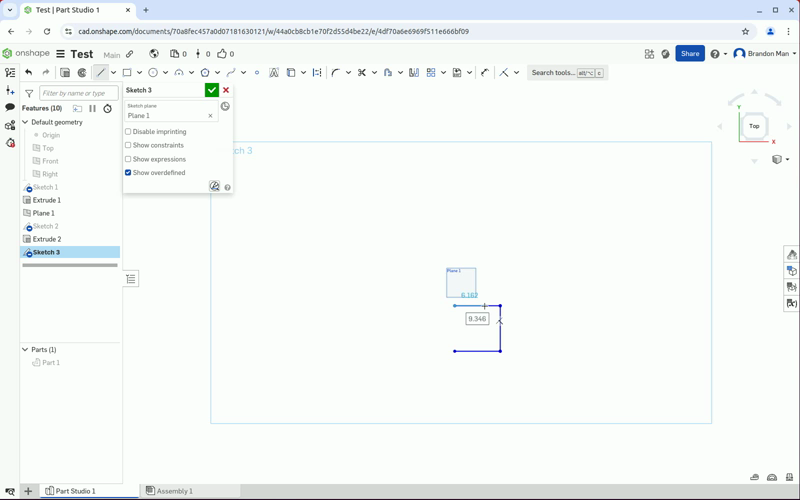
key_down(shift)
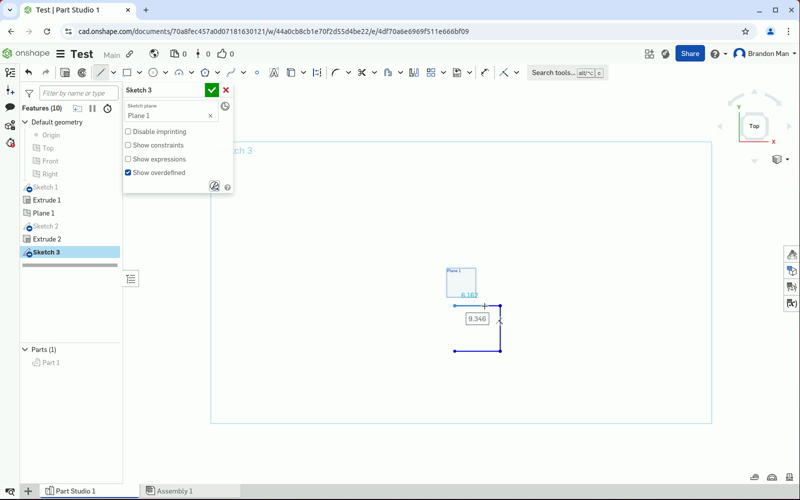
mouse_move(454, 351)
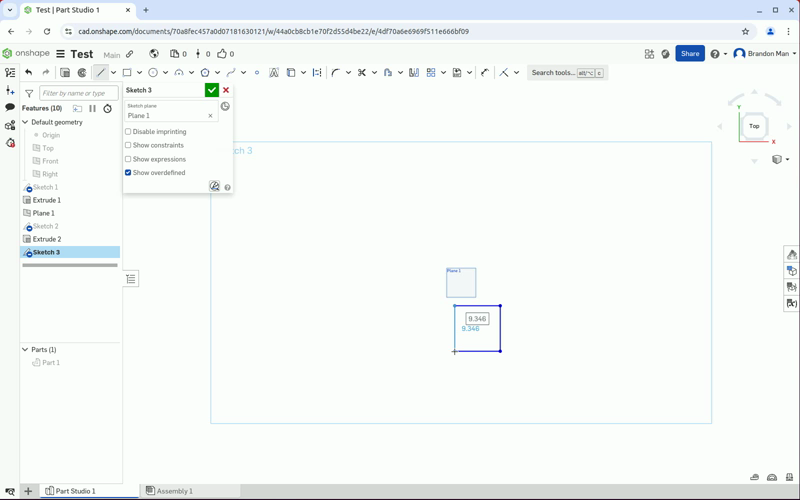
key_up(shift)
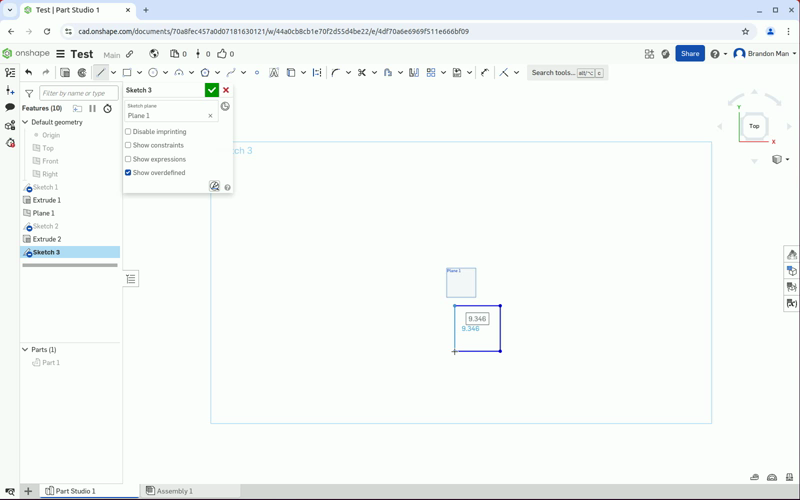
click(454, 351)
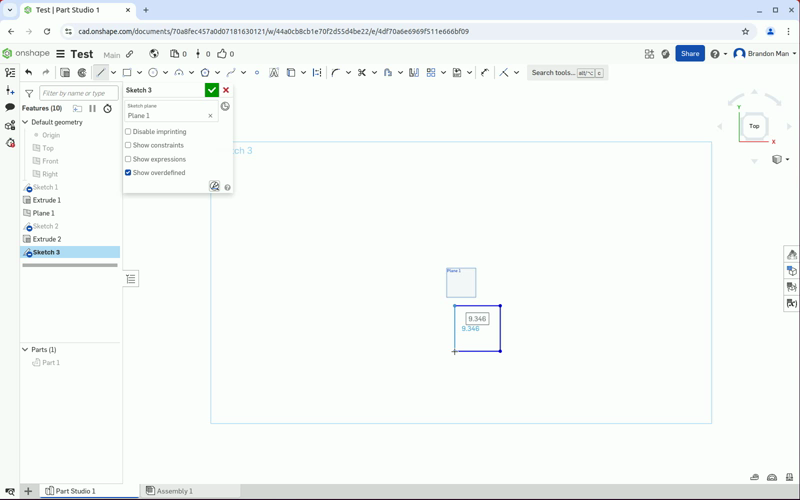
key(esc)
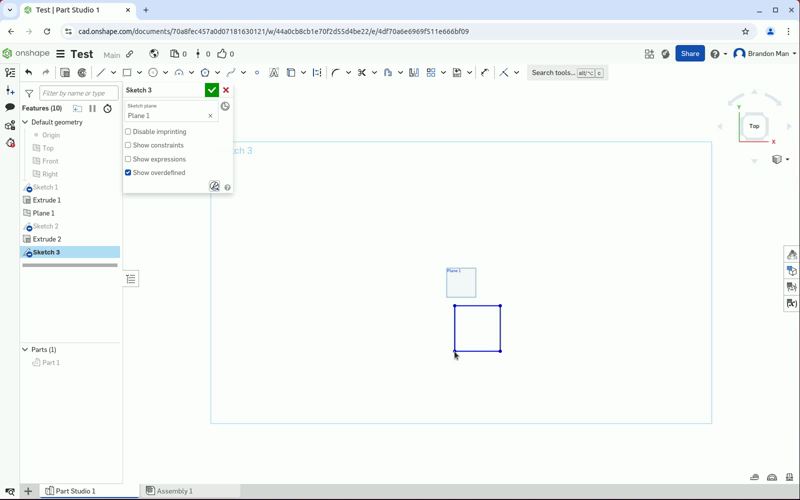
mouse_move(458, 331)
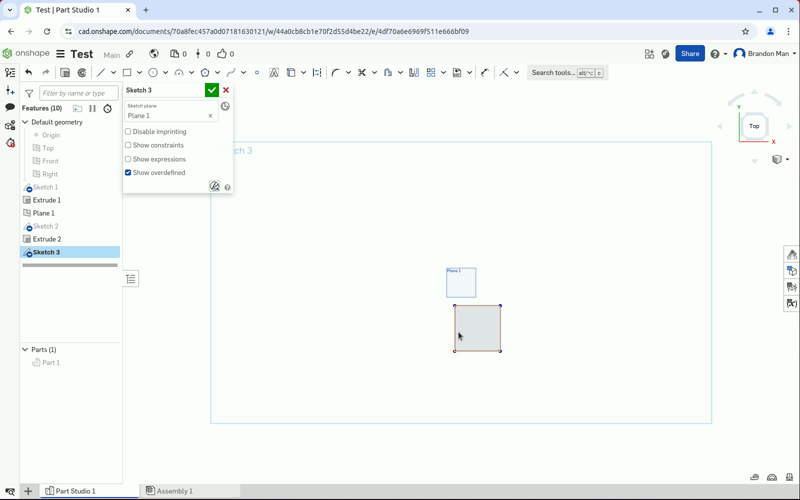
click(458, 331)
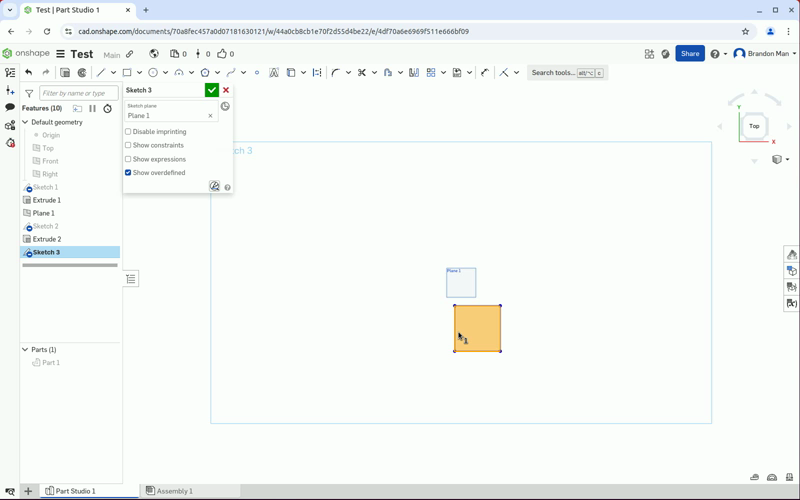
mouse_move(73, 352)
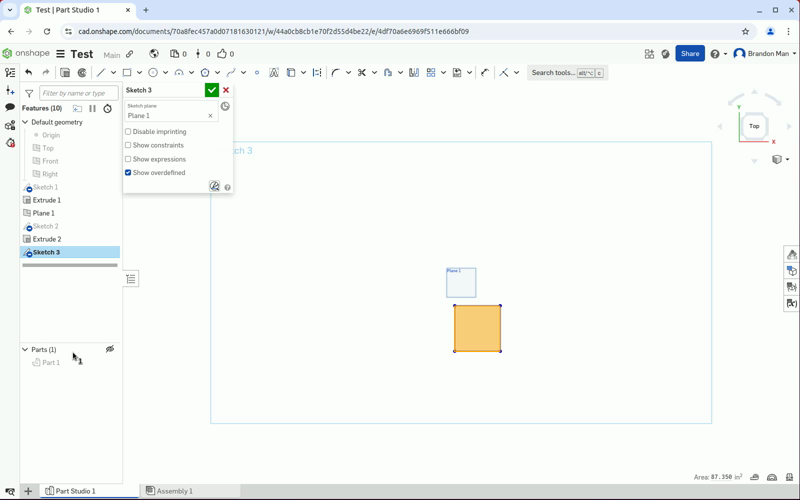
key(shift+y)
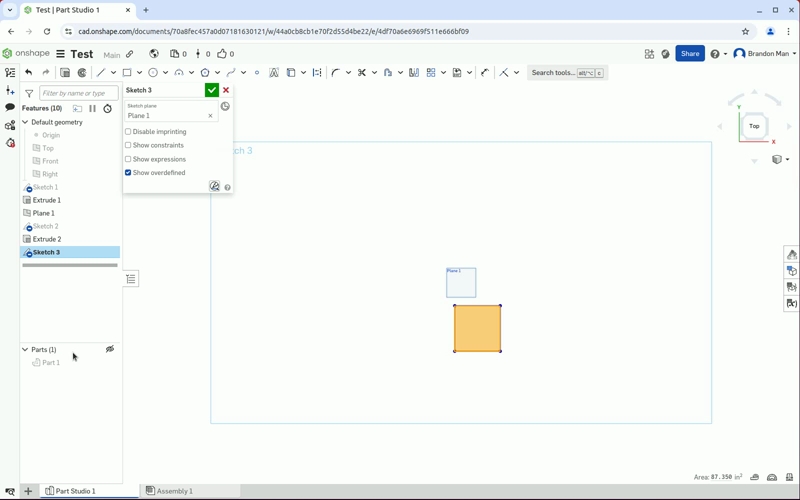
key(shift+e)
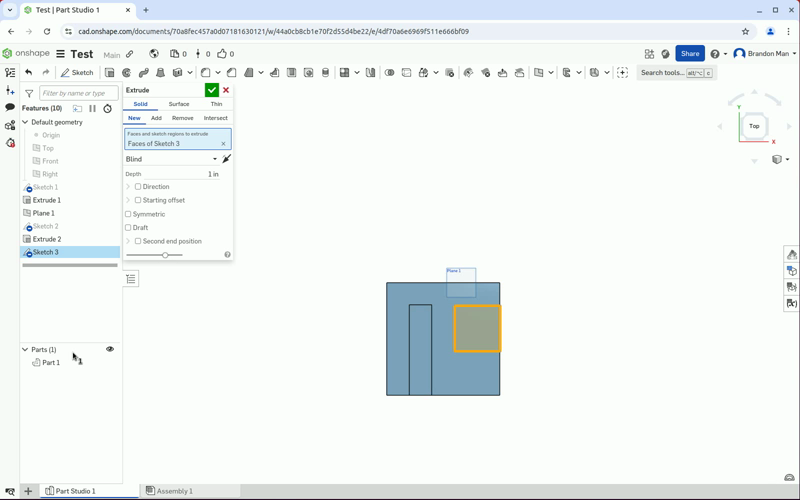
mouse_move(143, 106)
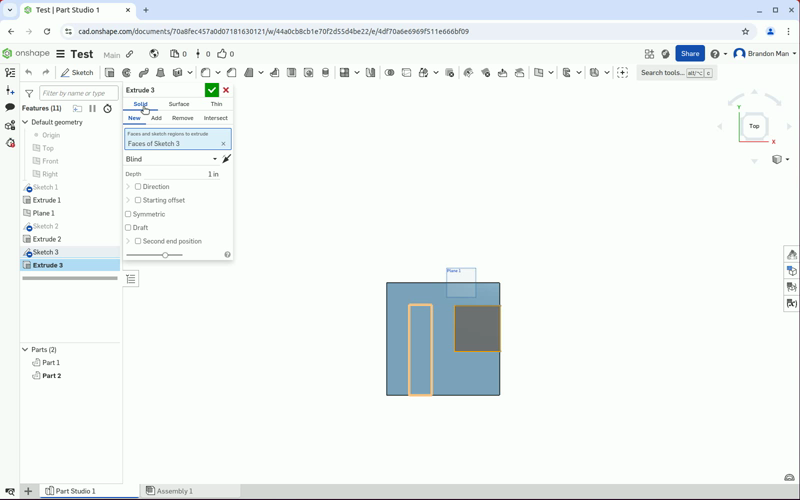
click(143, 106)
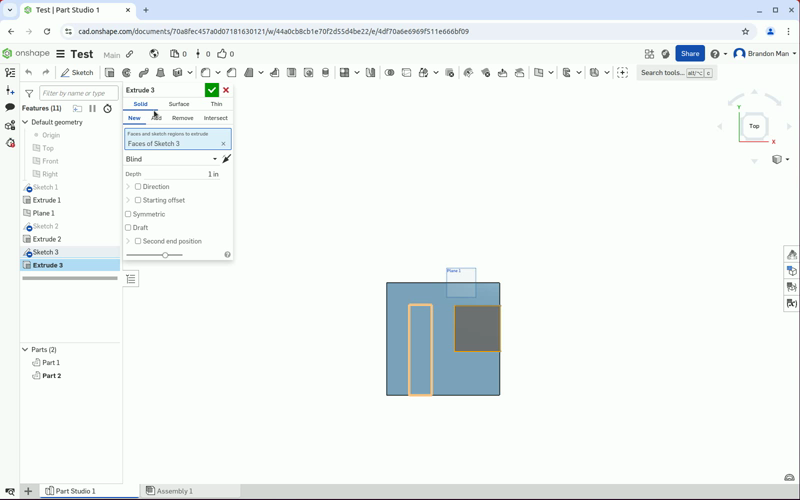
mouse_move(186, 120)
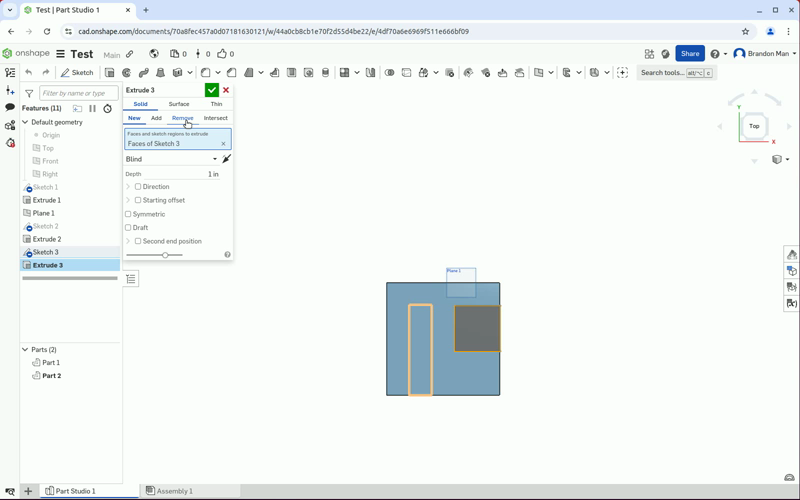
click(186, 120)
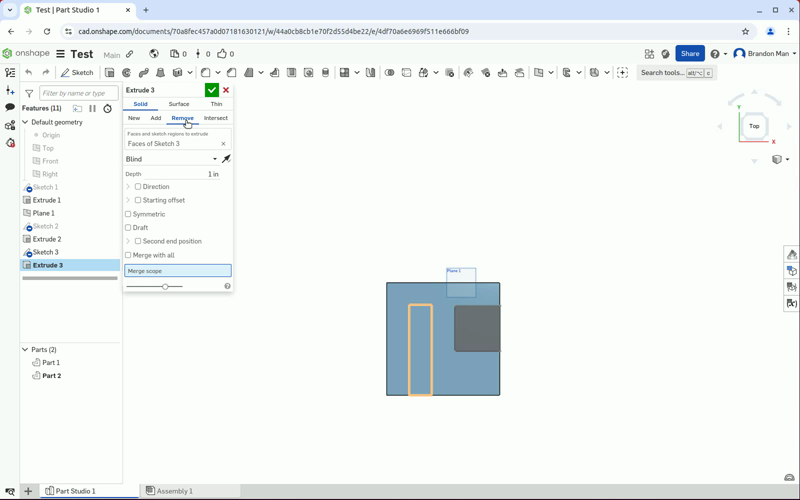
key(tab, 4)
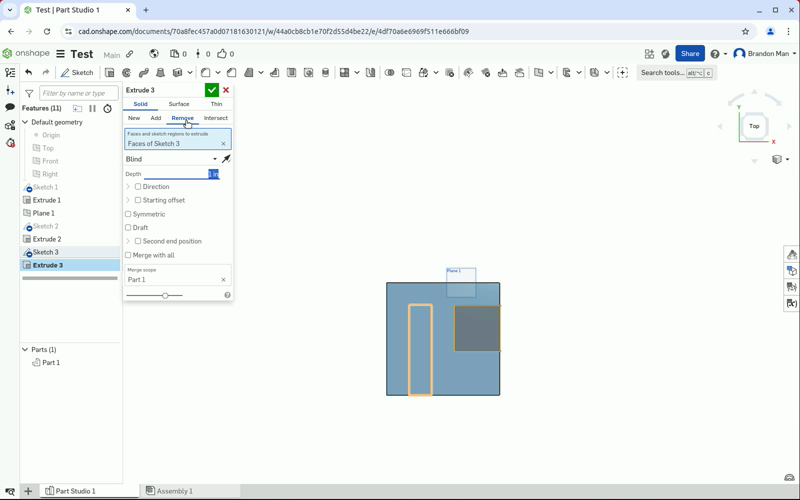
text(9.147)
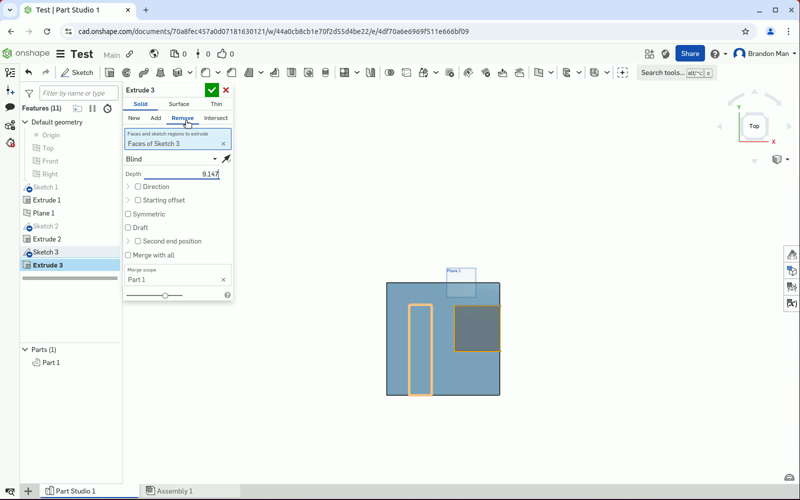
key(tab, 6)
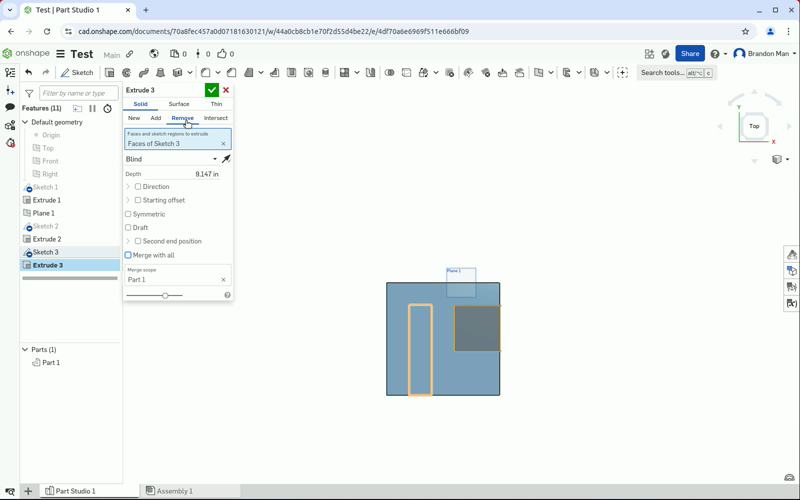
key(space)
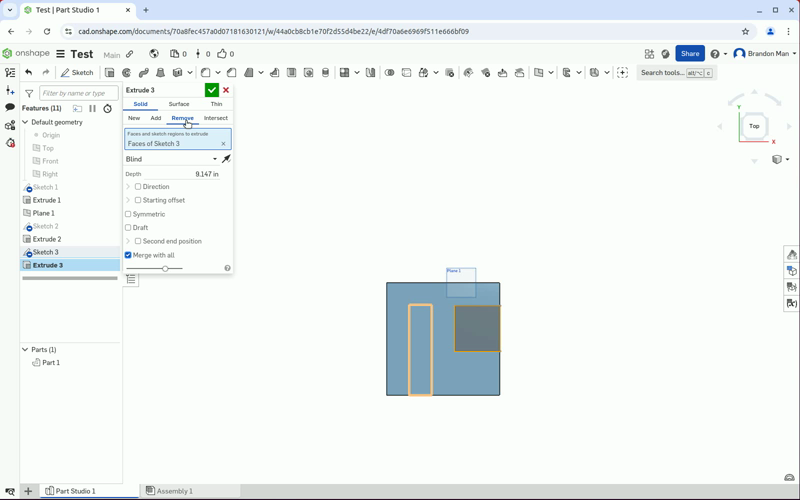
key(enter)
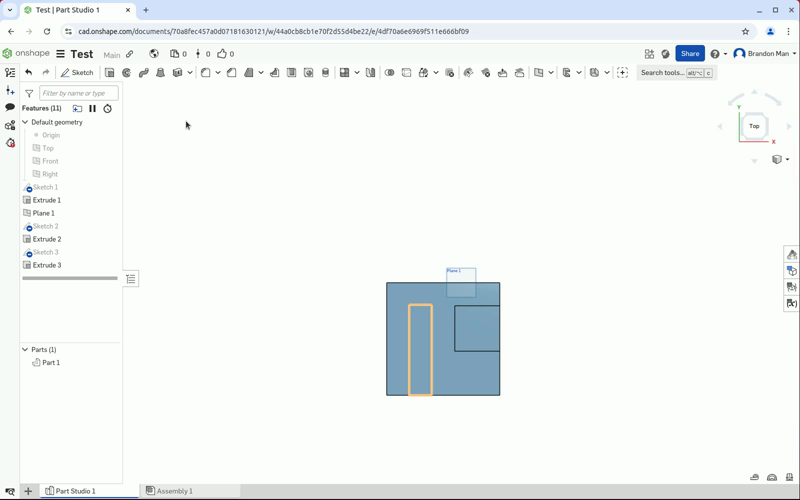
key(shift+h)
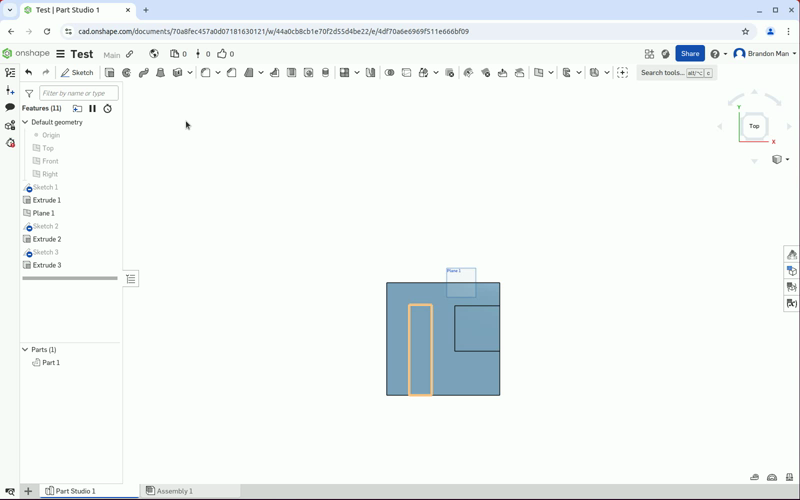
key(shift+h)
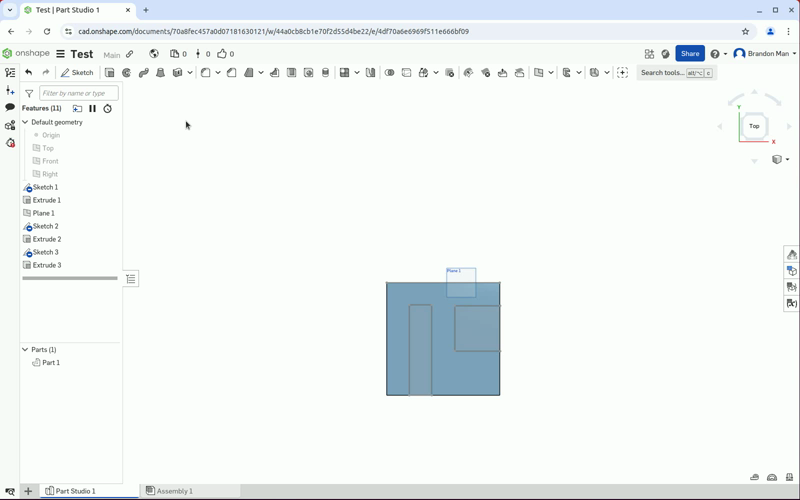
key(shift+7)
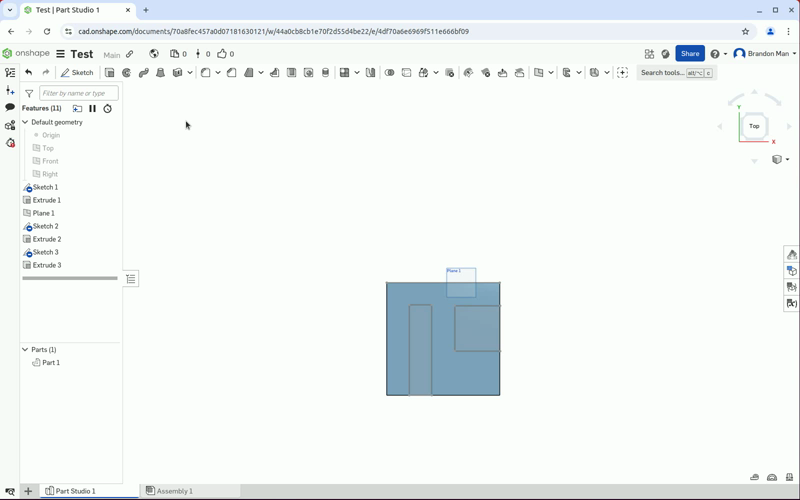
key(up, 3)
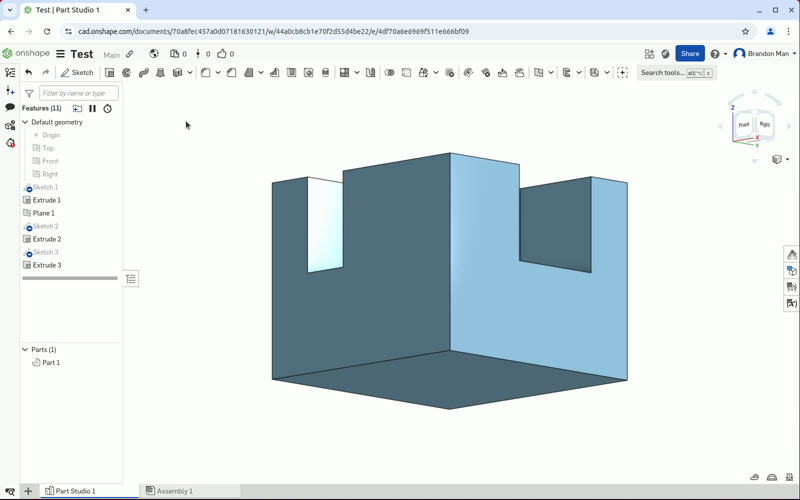
key(left, 3)
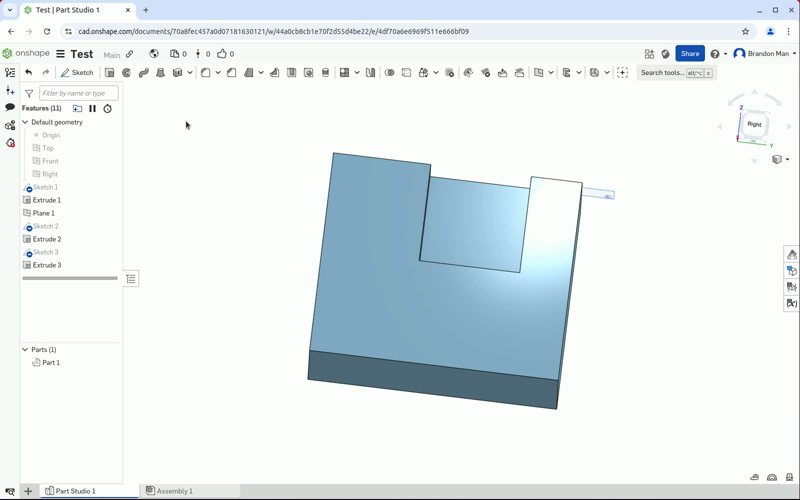
key(right, 3)
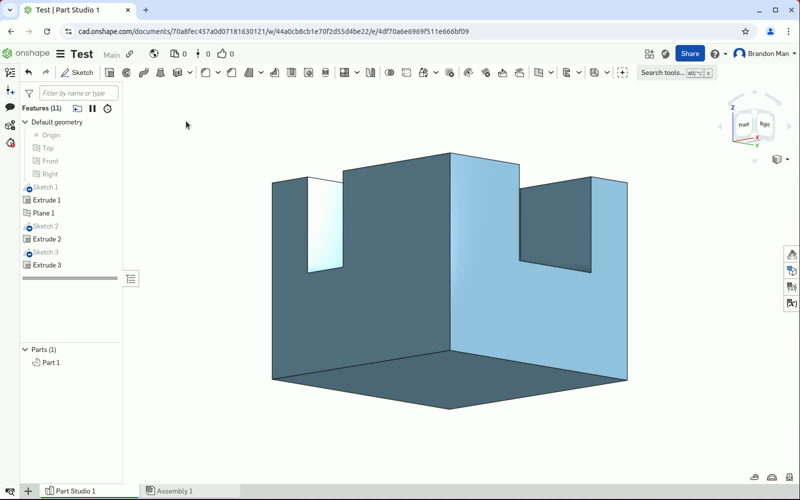
key(down, 3)
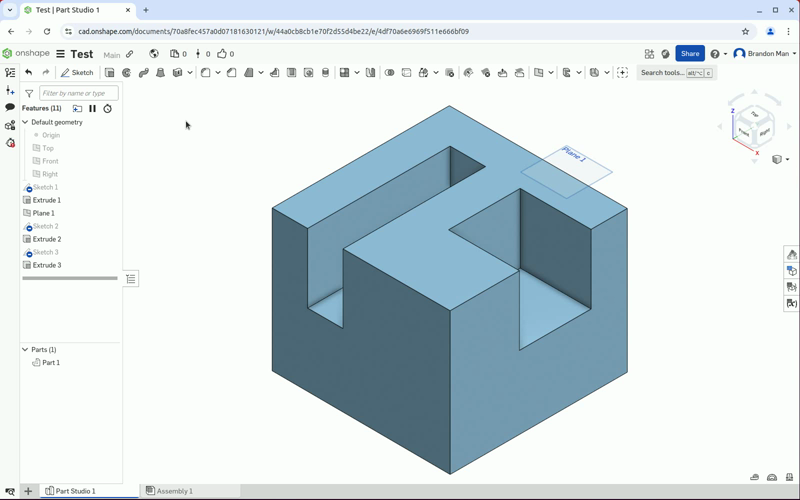
mouse_move(73, 189)
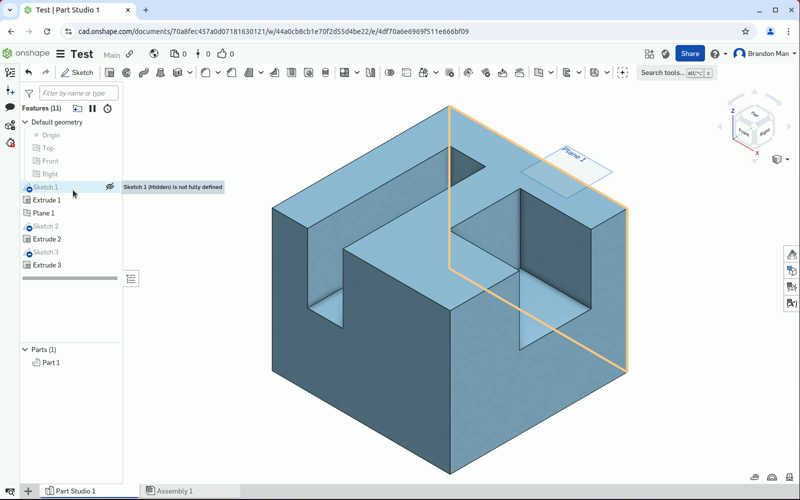
click(73, 189)